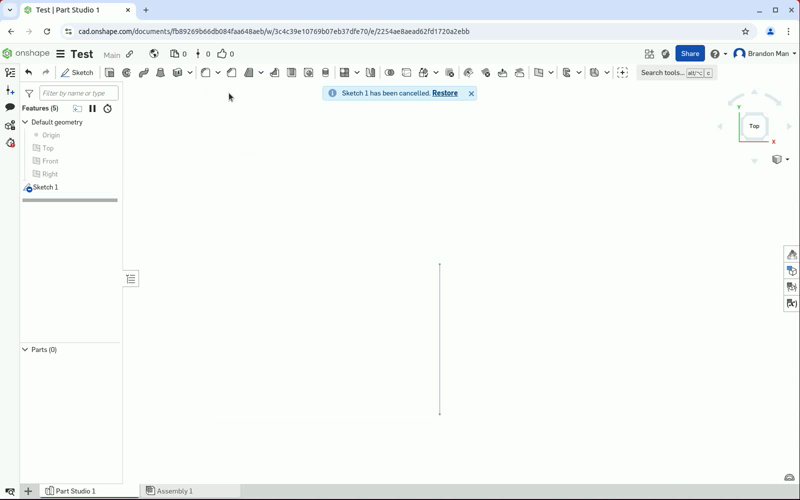
key(shift+h)
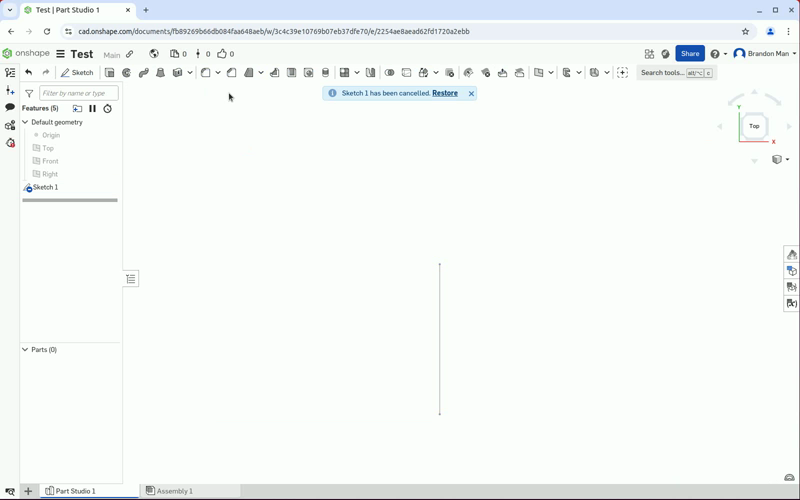
key(shift+s)
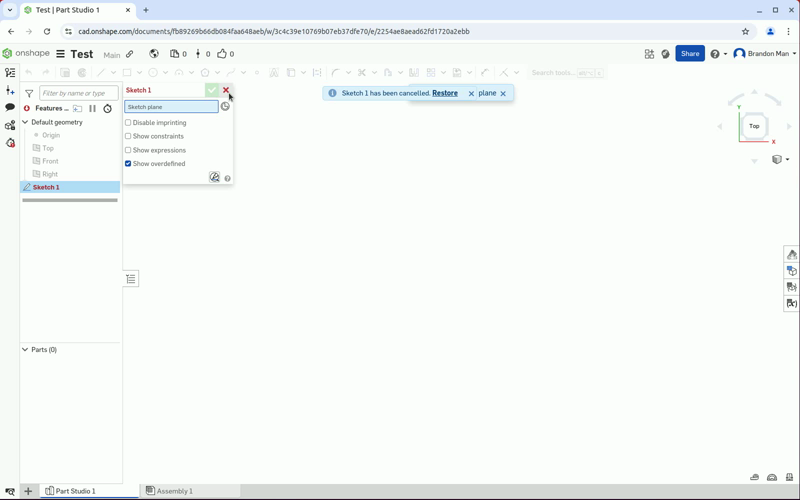
mouse_move(73, 150)
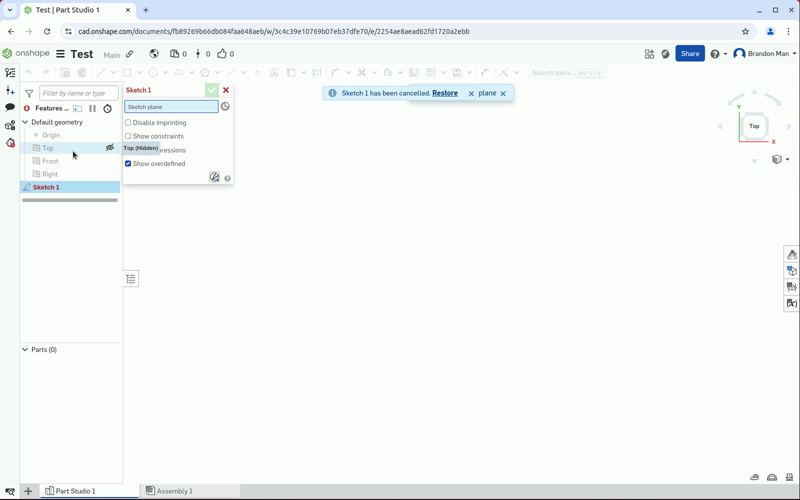
click(73, 150)
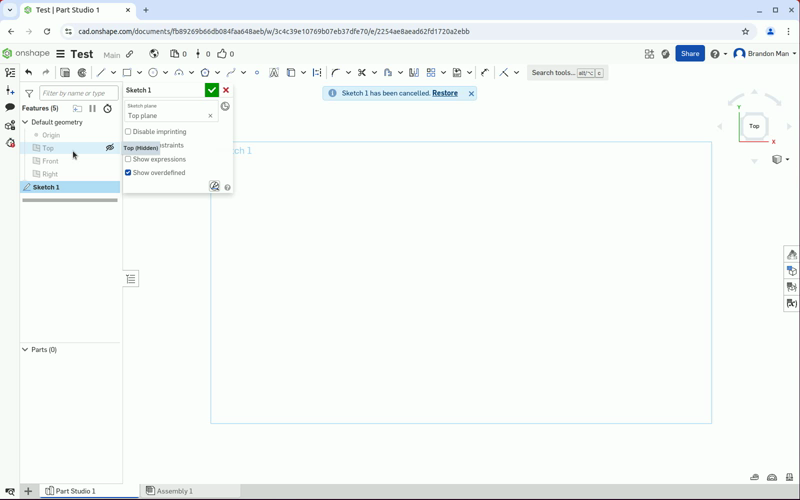
mouse_move(73, 352)
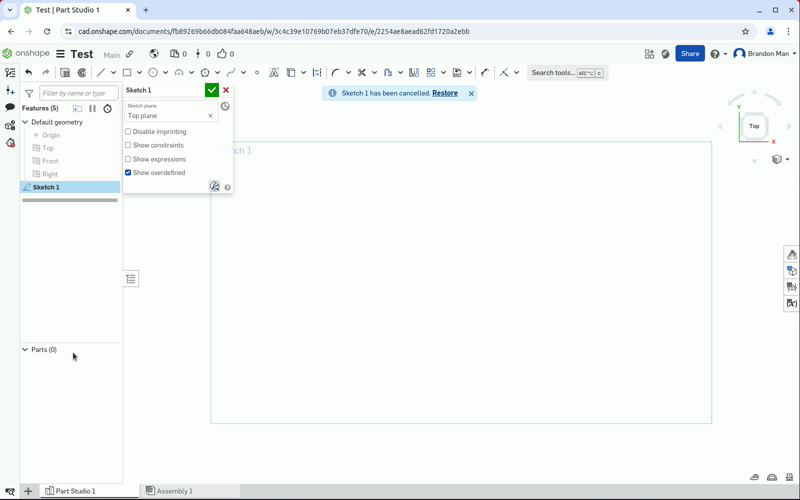
key(y)
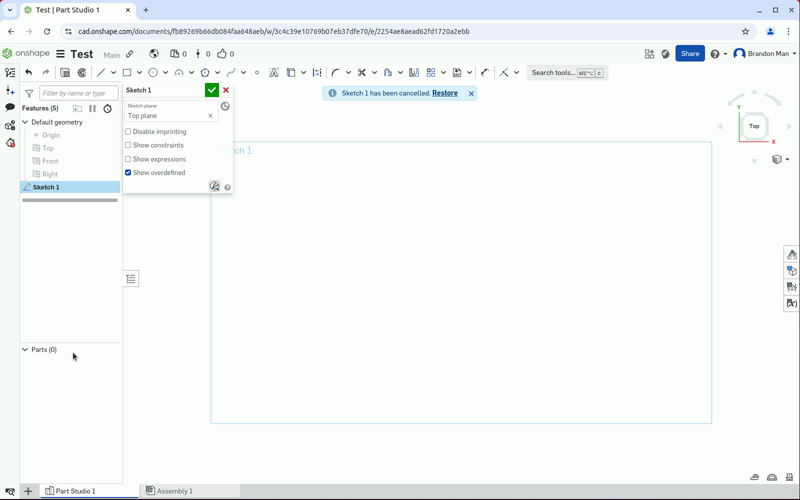
key(l)
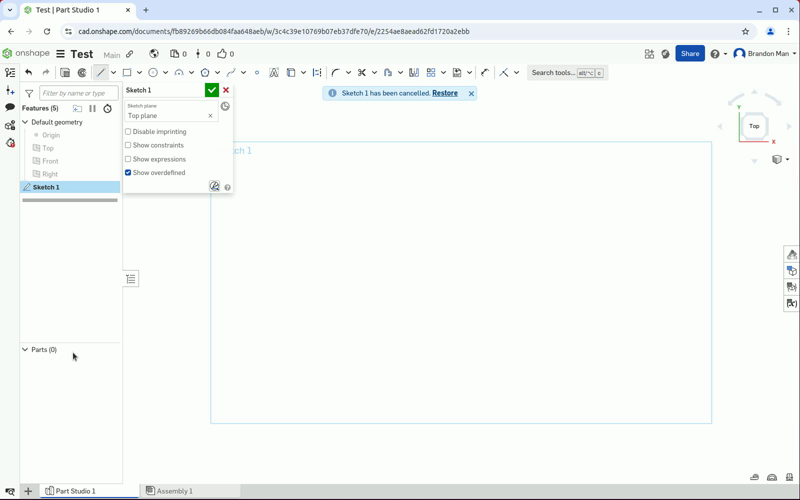
key_down(shift)
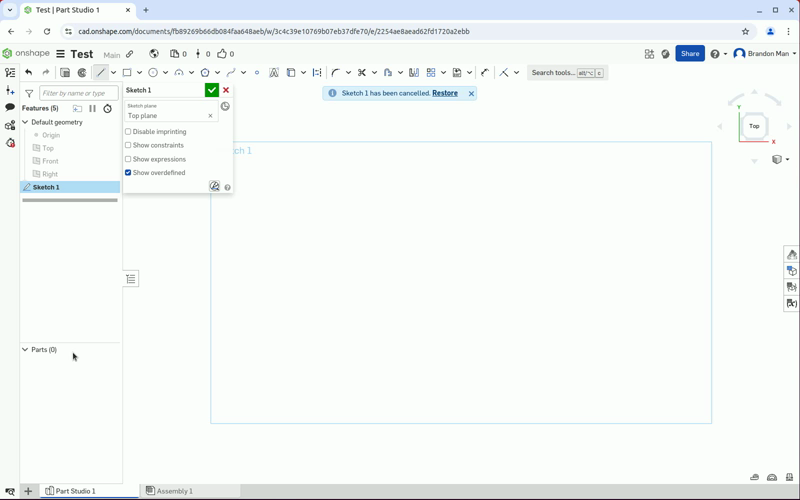
mouse_move(460, 282)
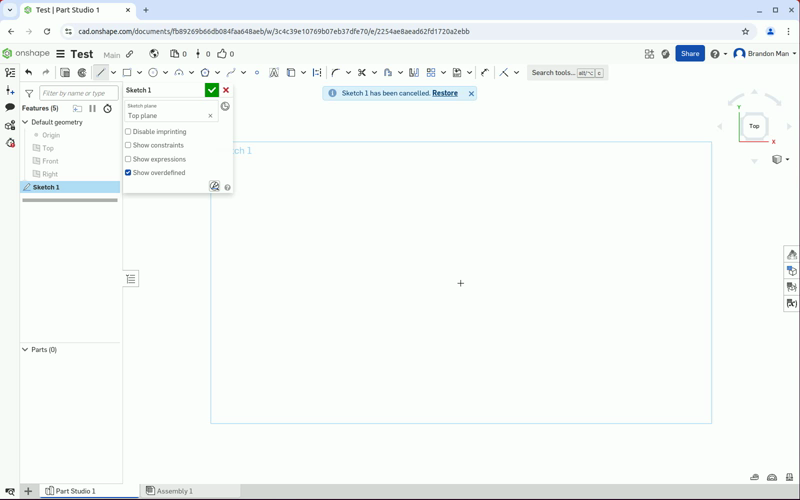
click(460, 282)
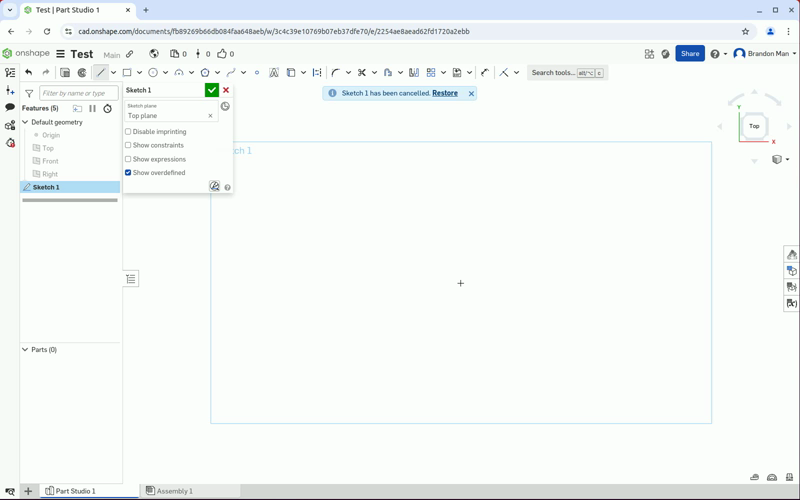
key_up(shift)
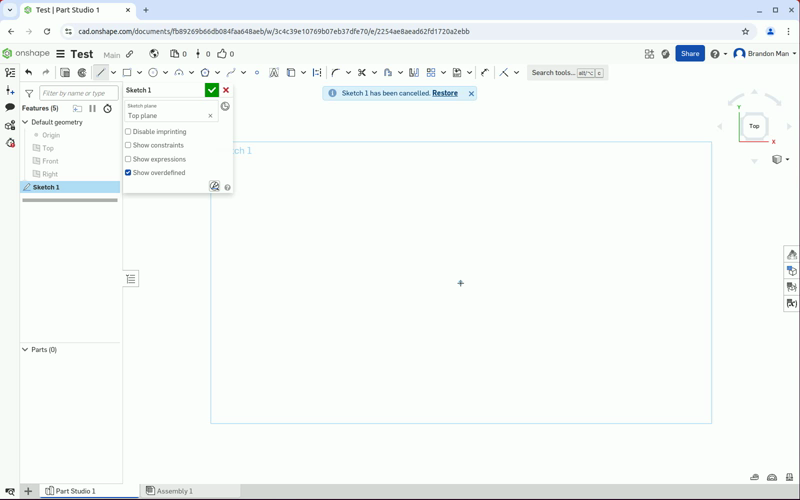
key_down(shift)
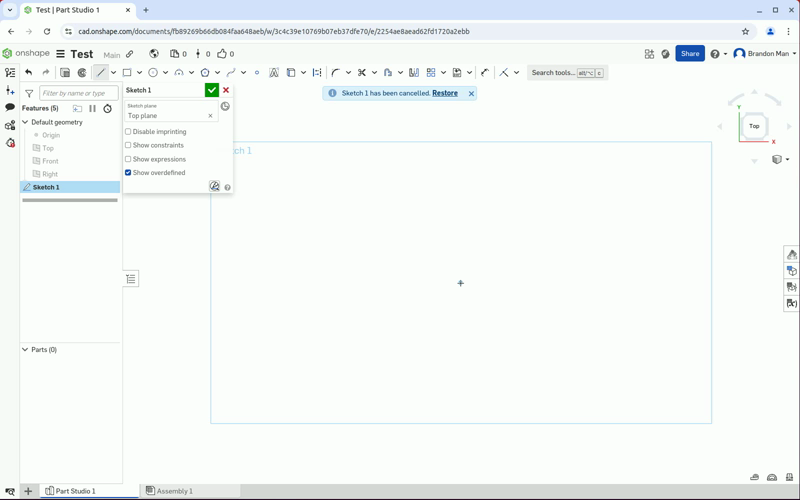
mouse_move(490, 282)
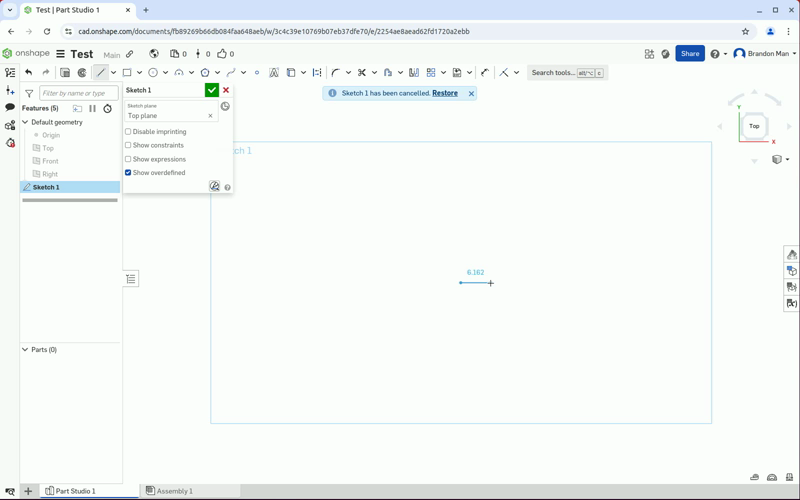
mouse_move(465, 282)
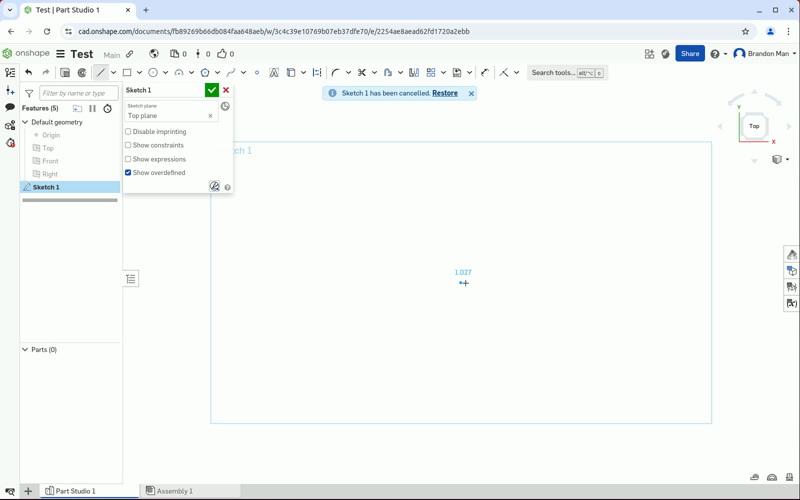
scroll(6)
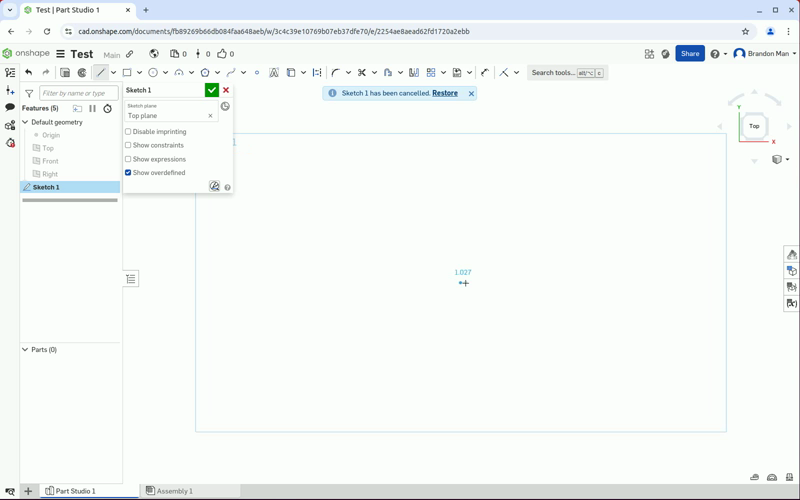
scroll(6)
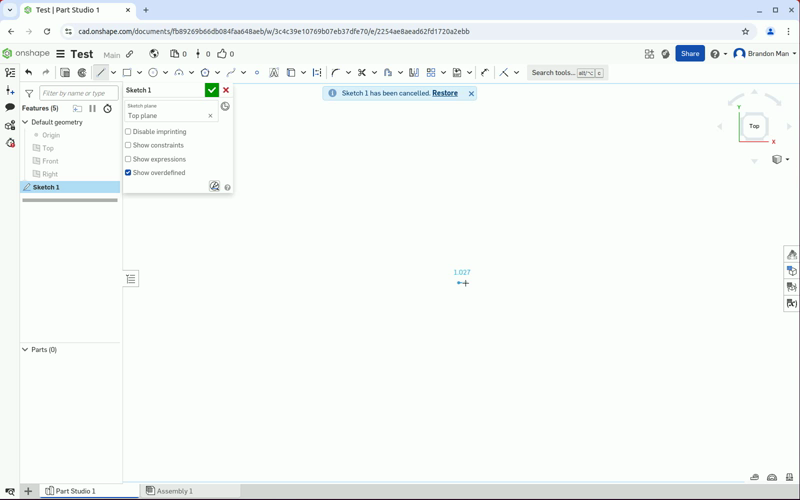
scroll(6)
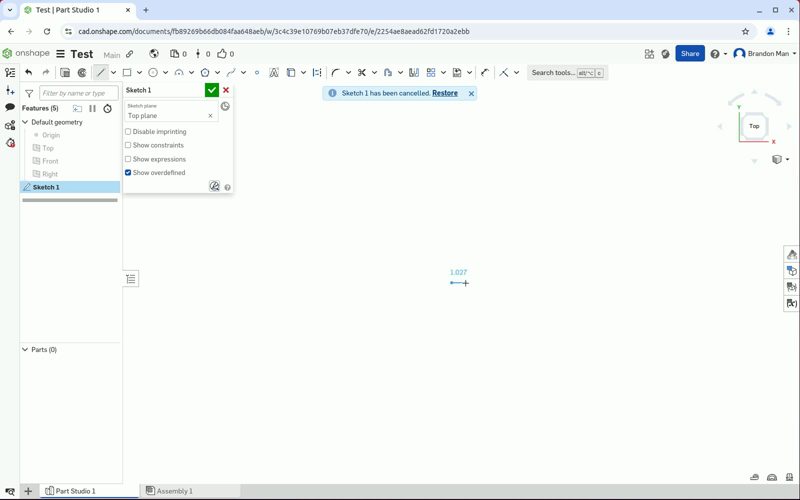
scroll(6)
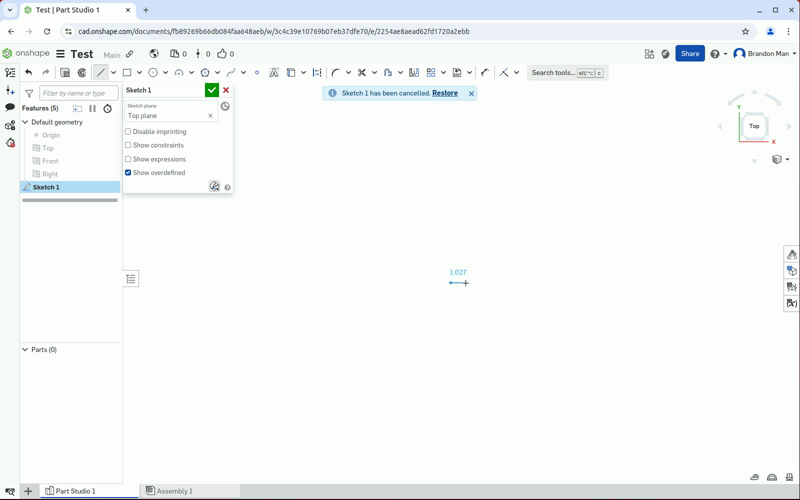
scroll(6)
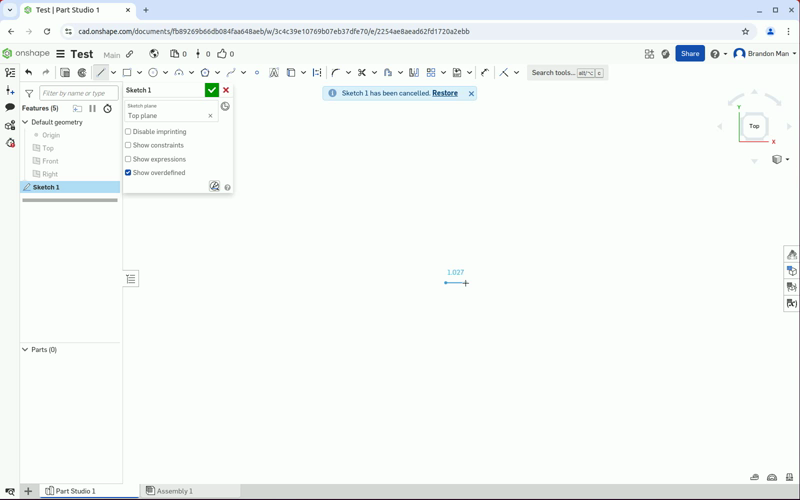
scroll(6)
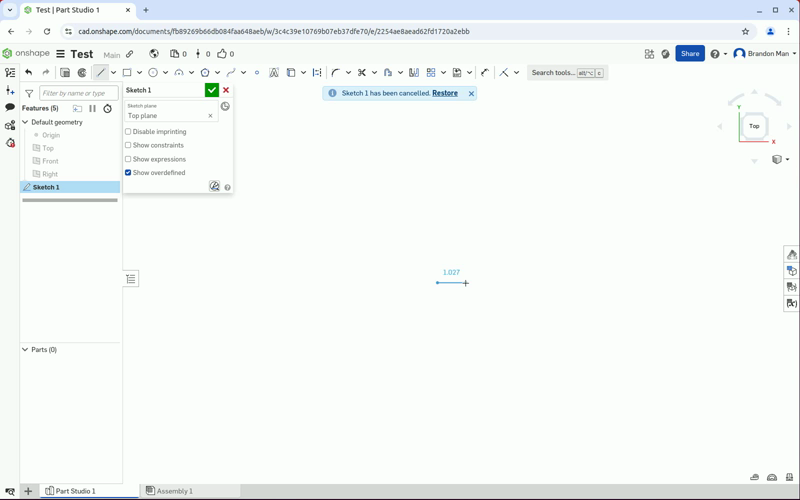
scroll(6)
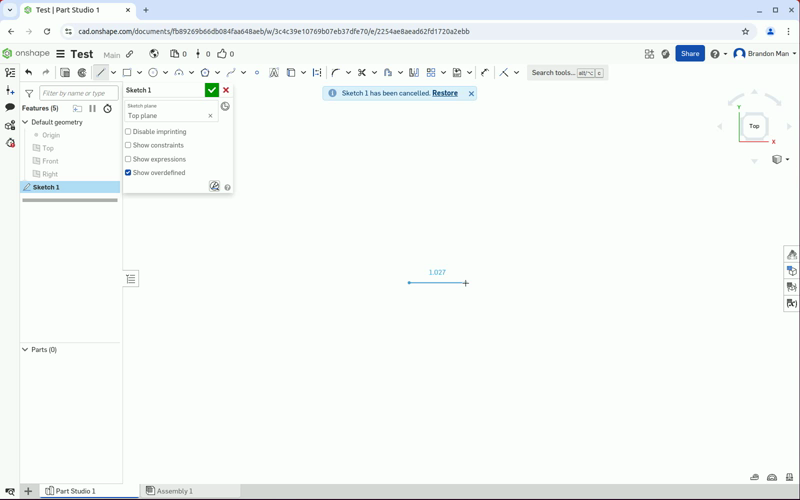
click(465, 282)
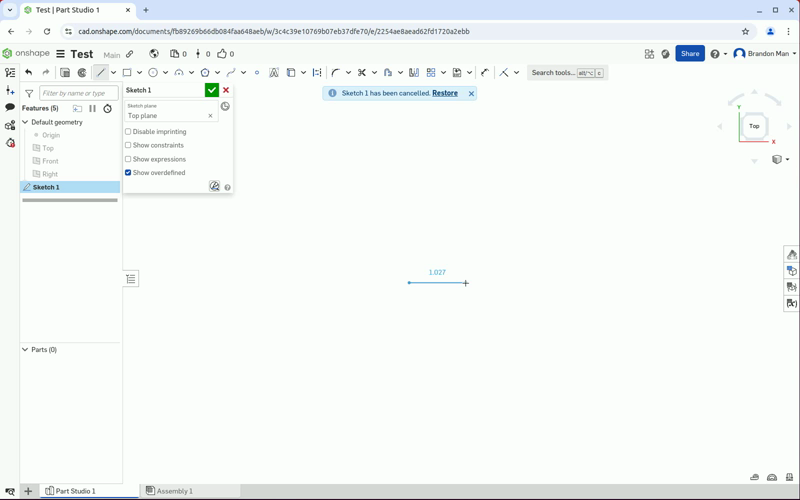
scroll(-6)
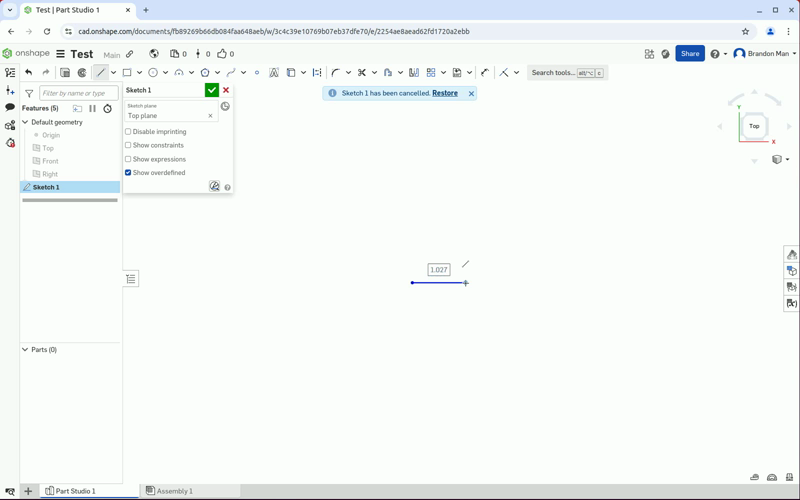
scroll(-6)
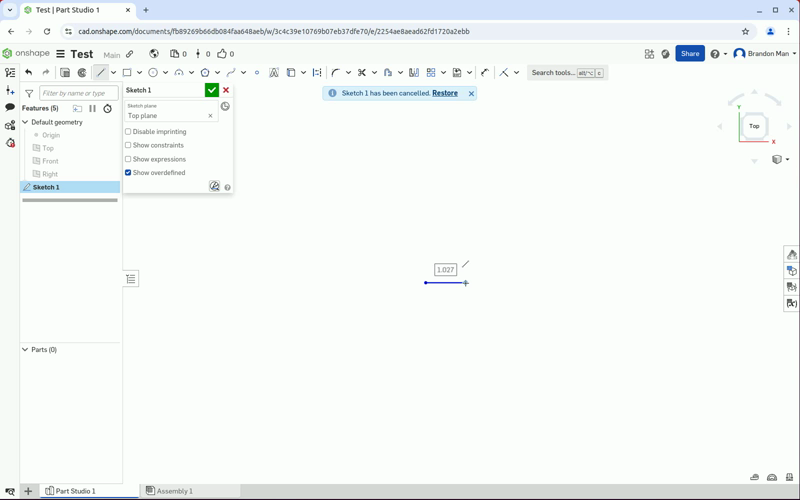
scroll(-6)
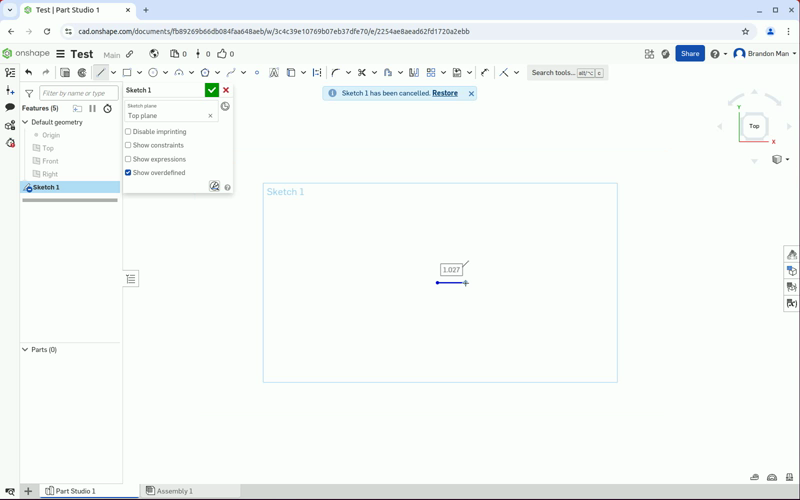
scroll(-6)
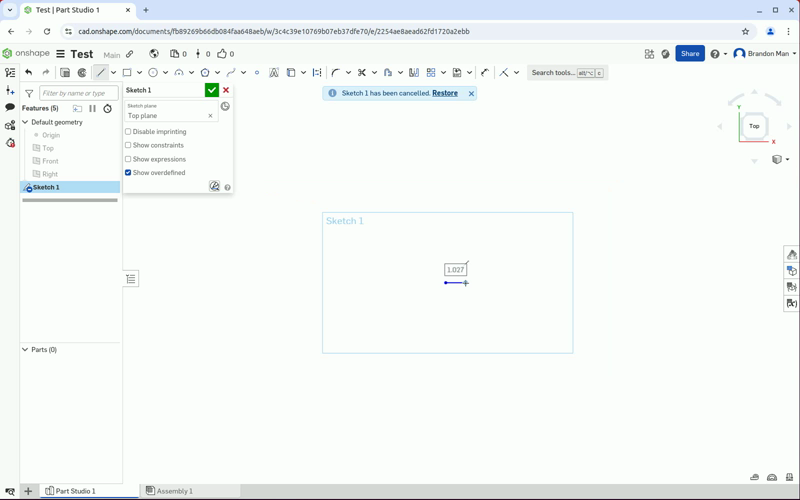
scroll(-6)
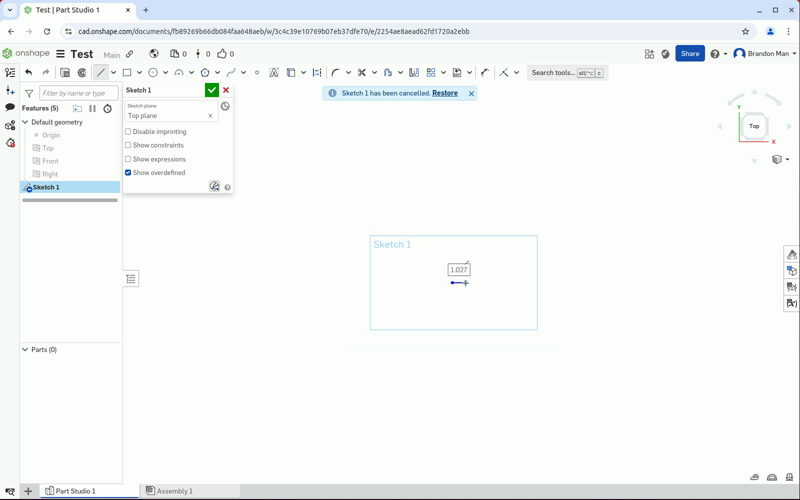
scroll(-6)
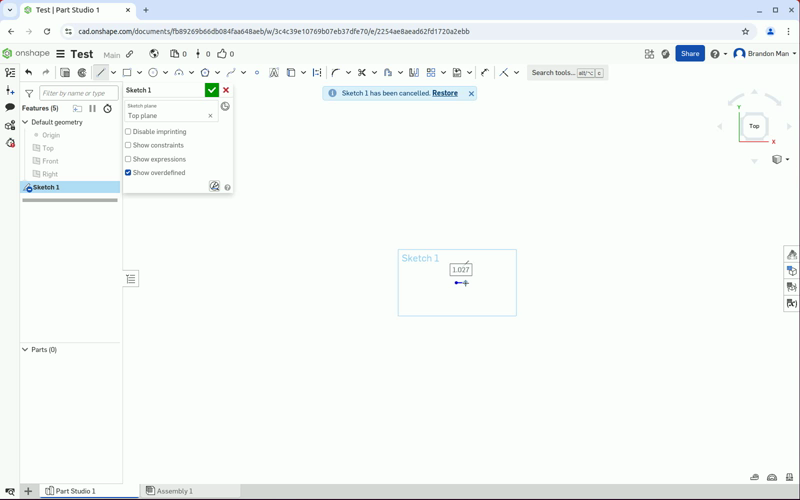
scroll(-6)
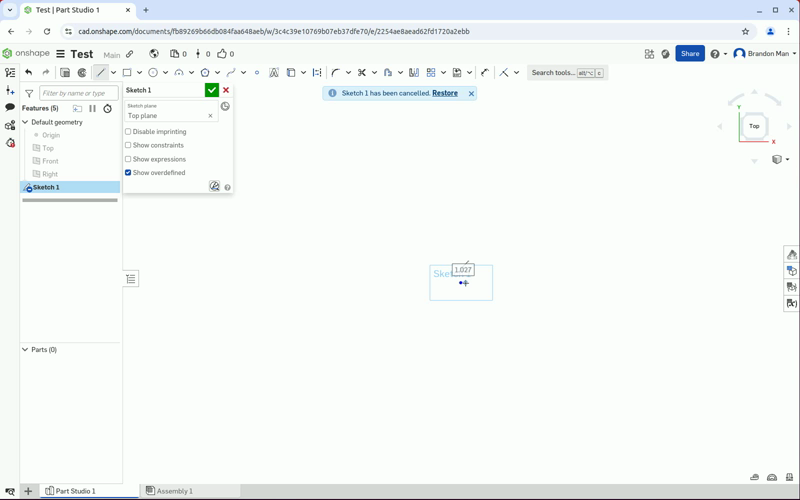
key_up(shift)
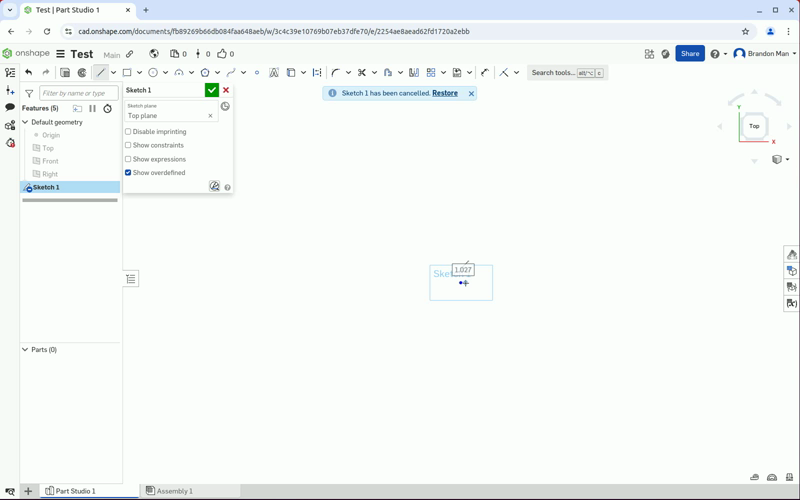
key_down(shift)
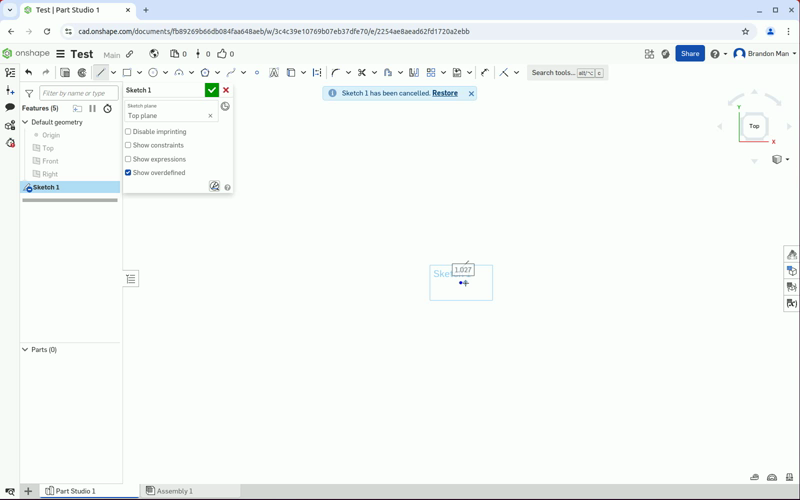
mouse_move(465, 170)
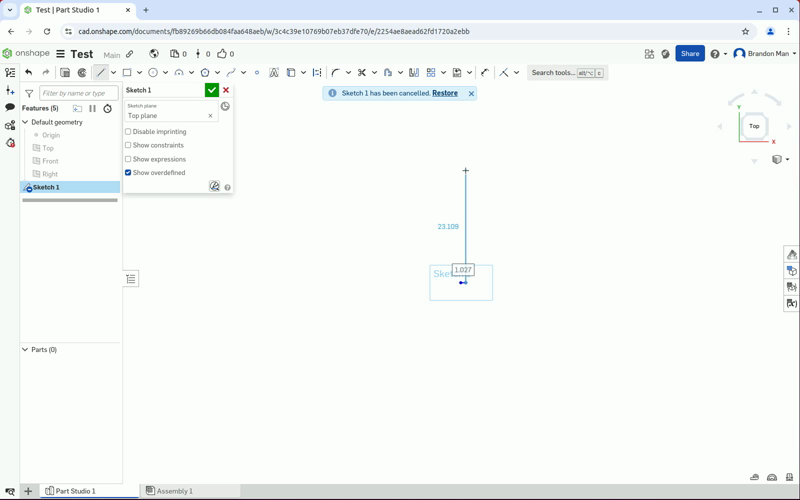
click(465, 170)
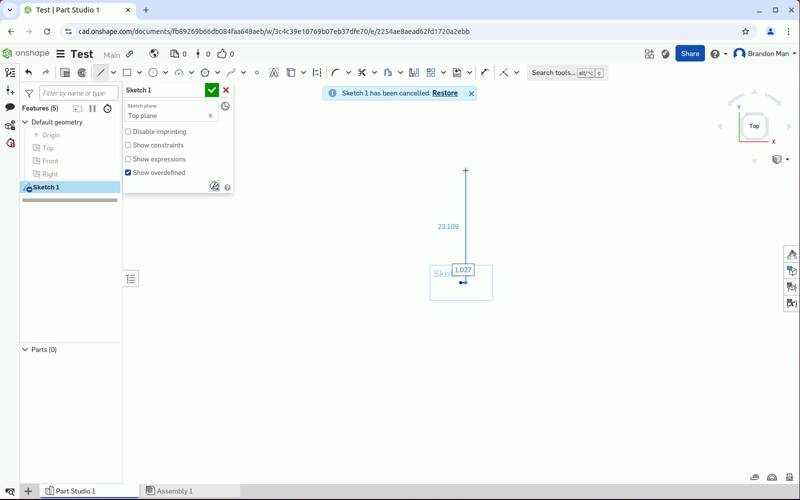
key_up(shift)
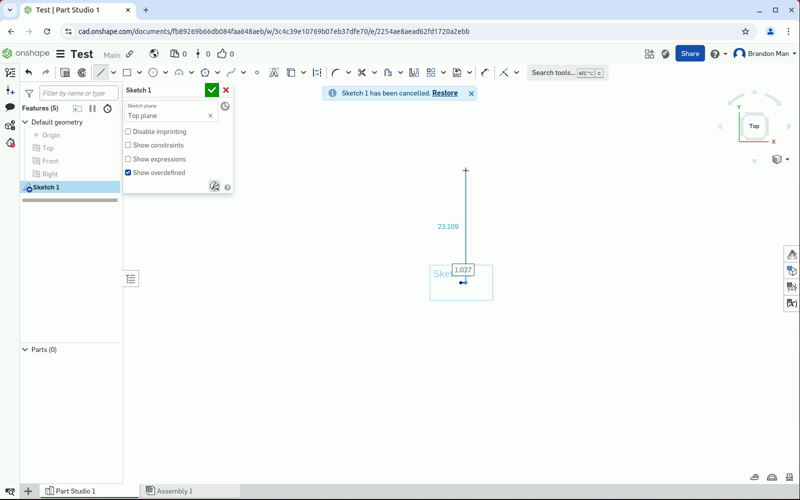
key_down(shift)
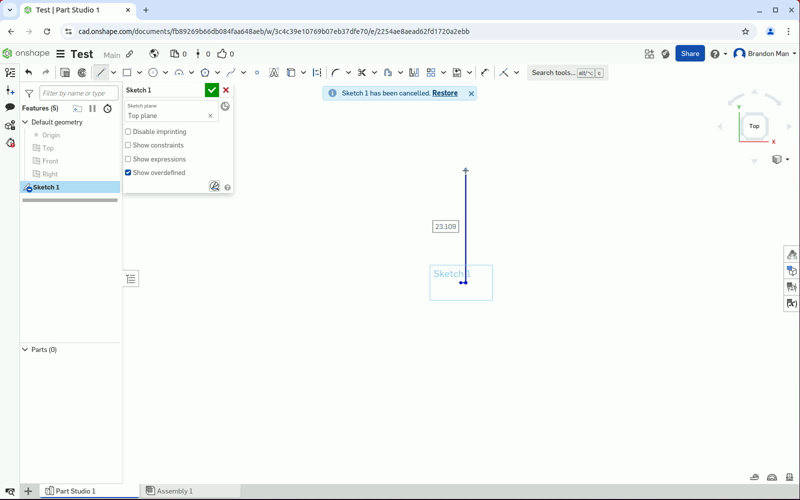
mouse_move(495, 170)
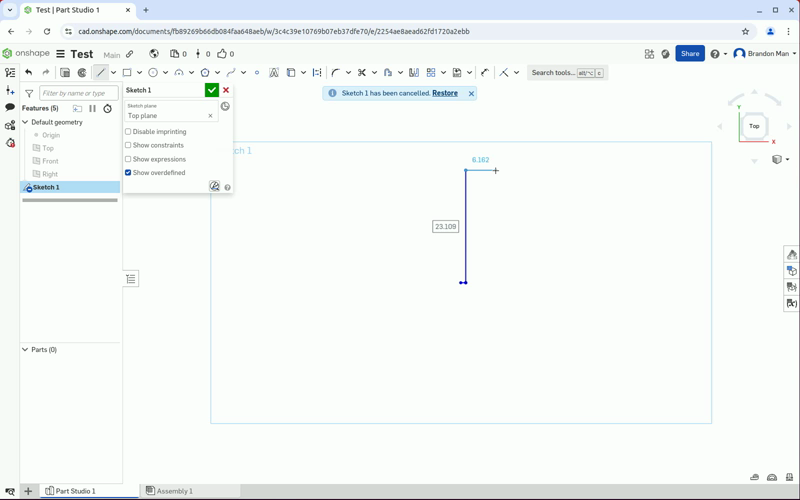
mouse_move(460, 170)
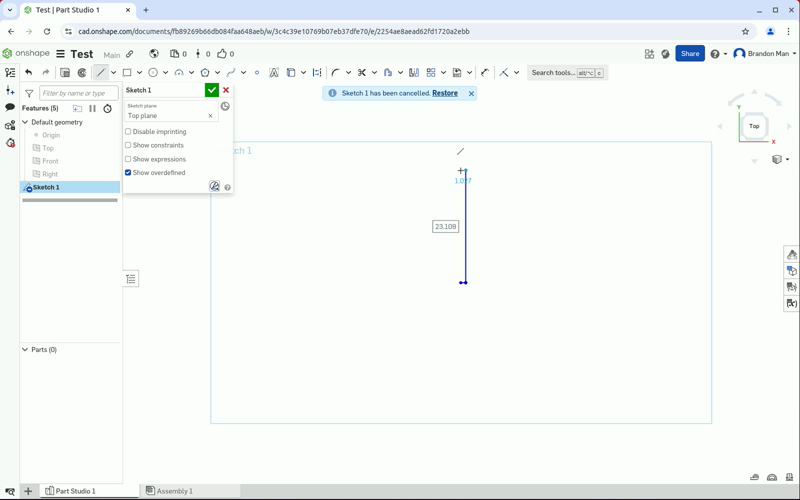
scroll(6)
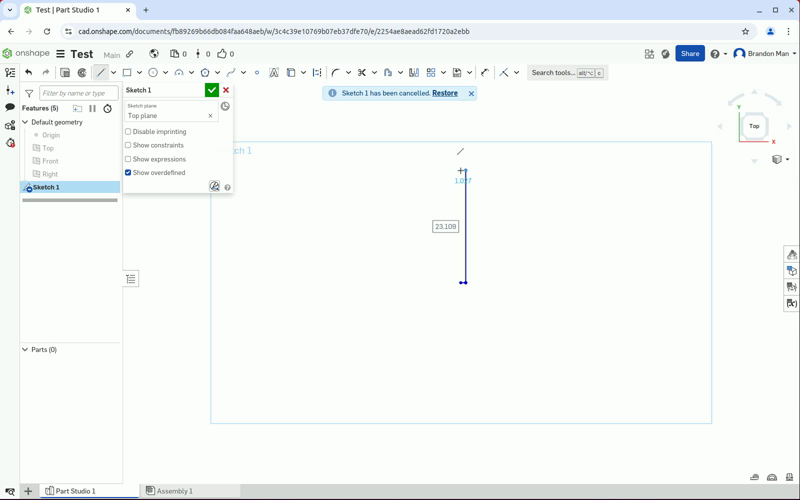
scroll(6)
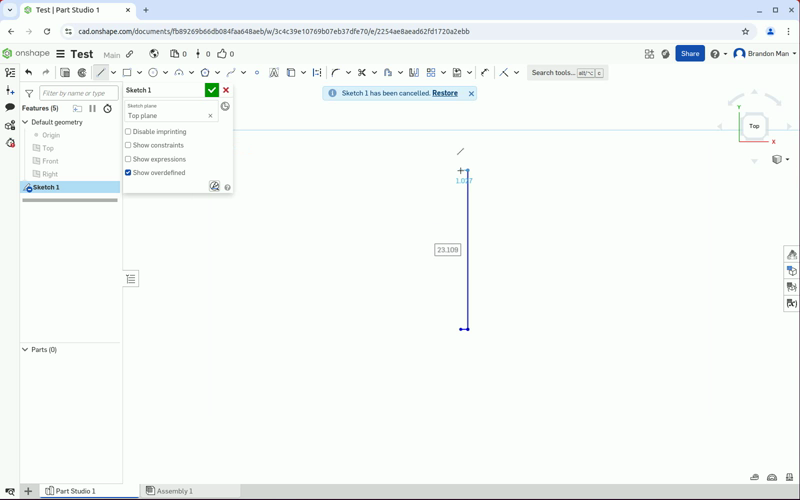
scroll(6)
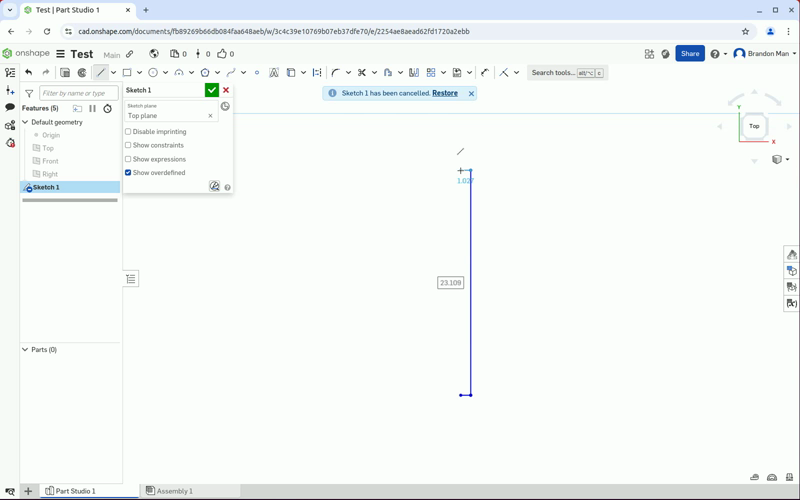
scroll(6)
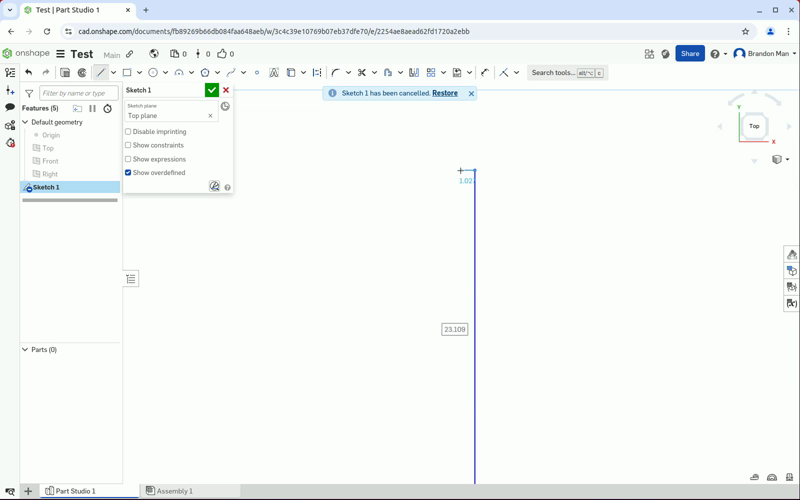
scroll(6)
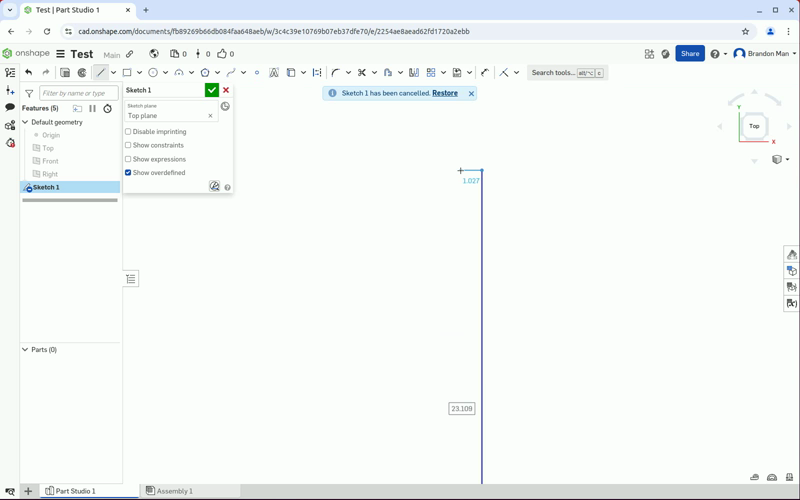
scroll(6)
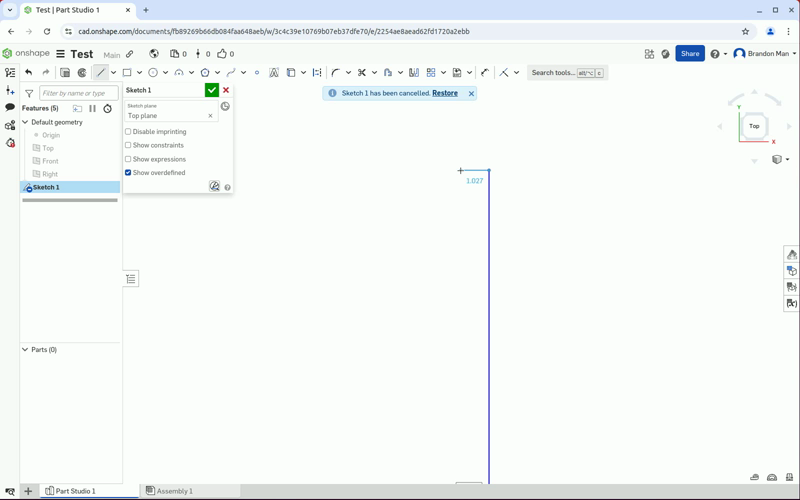
scroll(6)
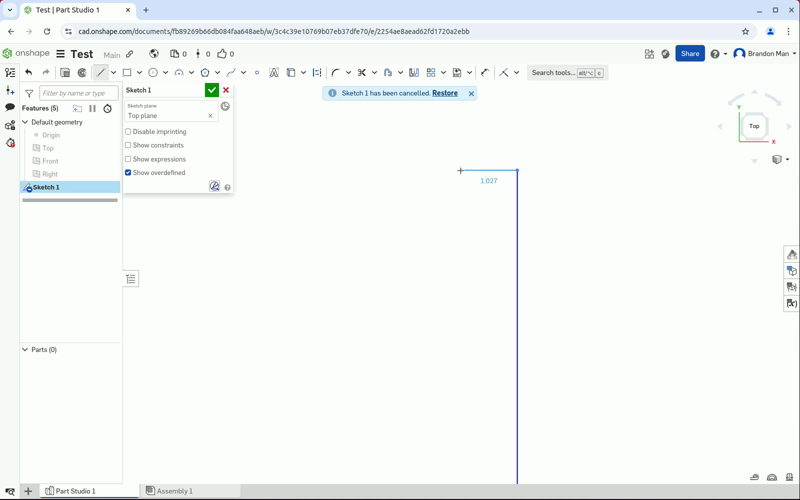
click(460, 170)
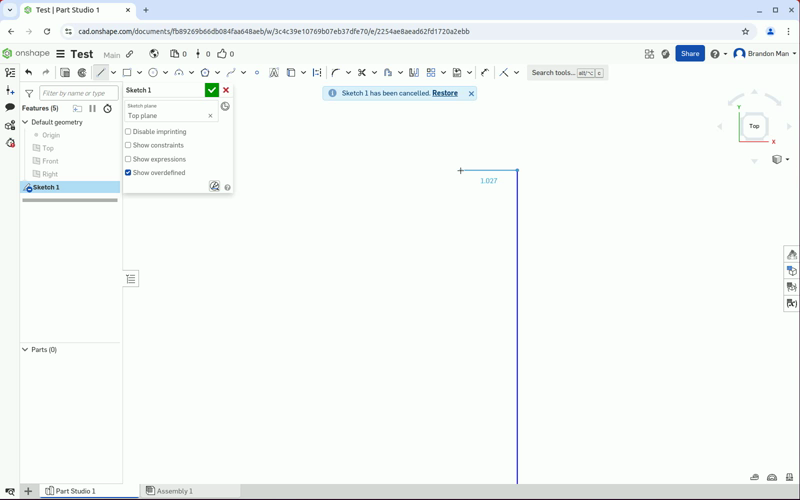
scroll(-6)
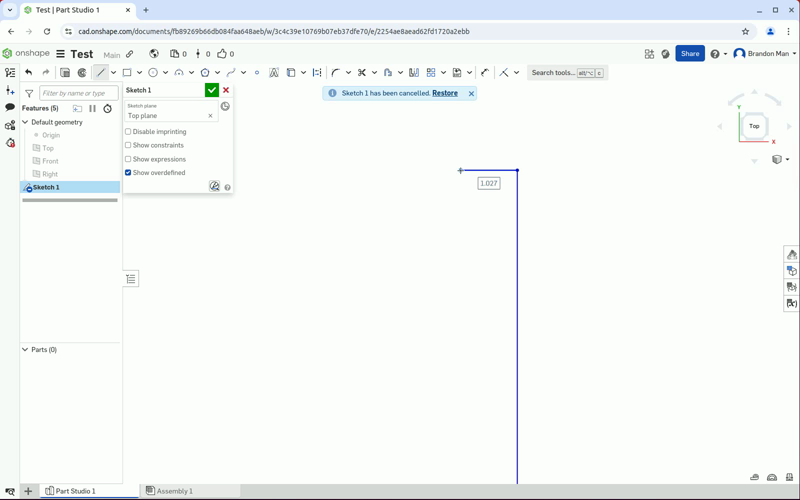
scroll(-6)
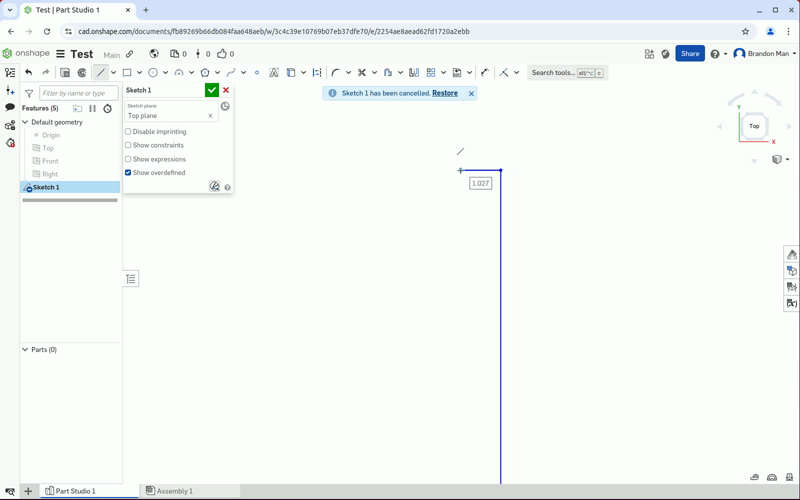
scroll(-6)
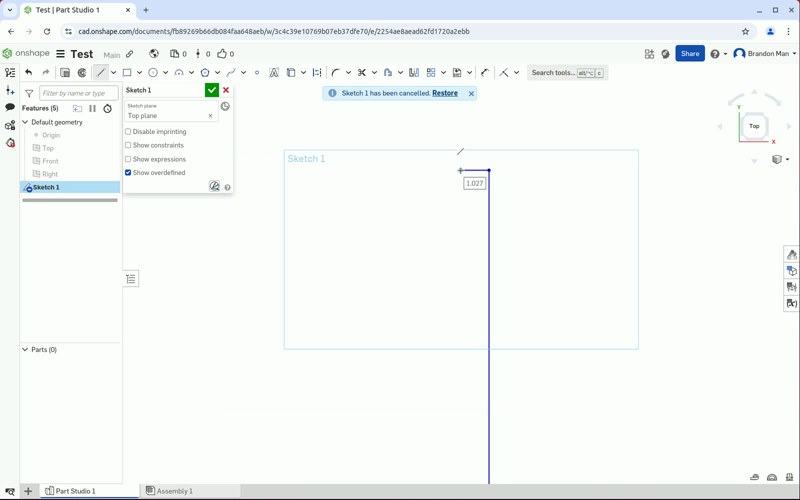
scroll(-6)
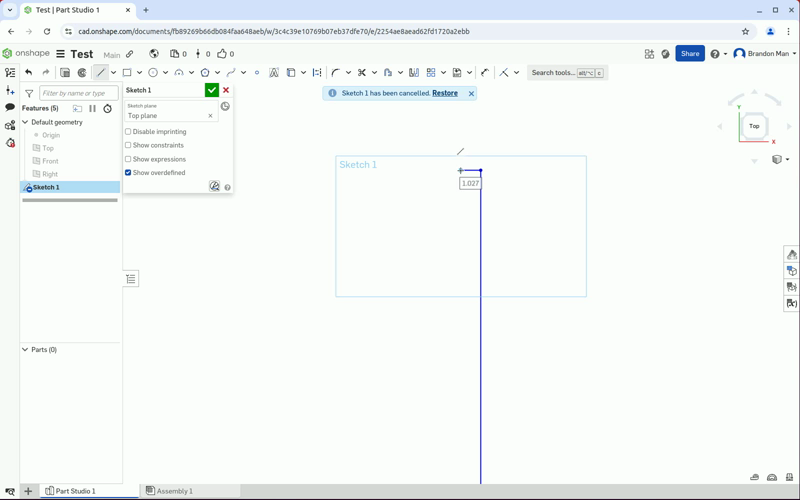
scroll(-6)
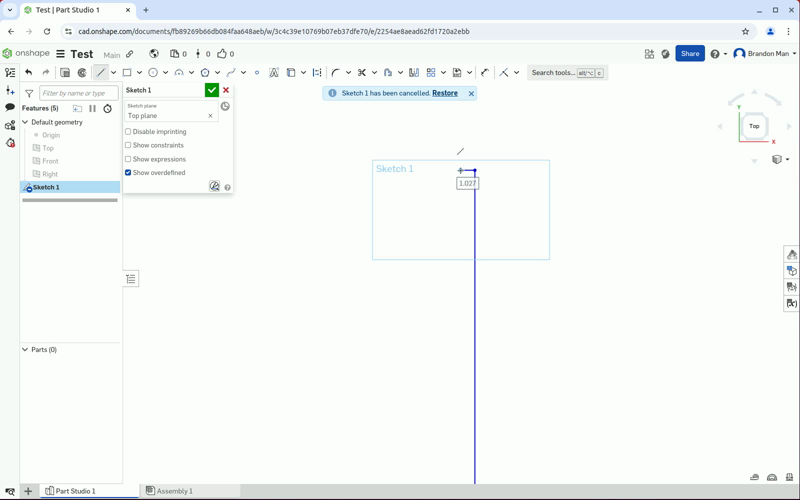
scroll(-6)
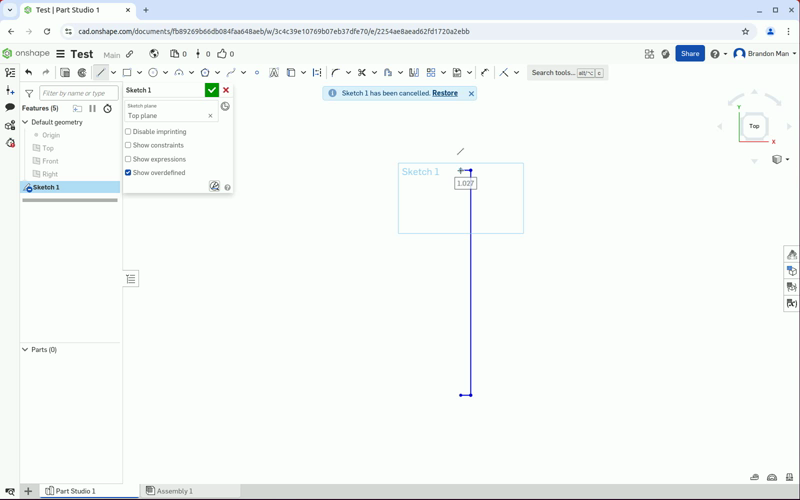
scroll(-6)
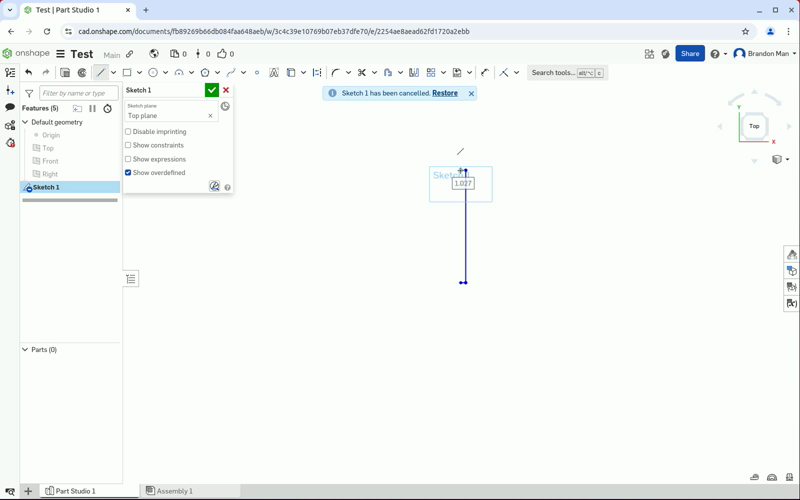
key_up(shift)
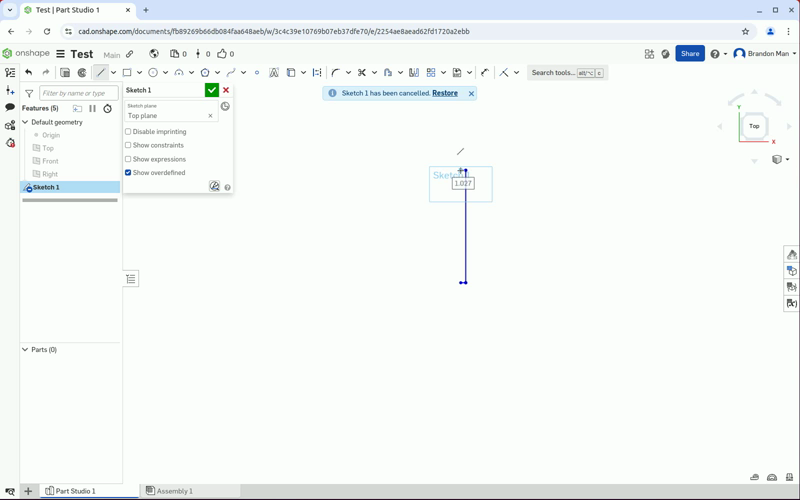
key_down(shift)
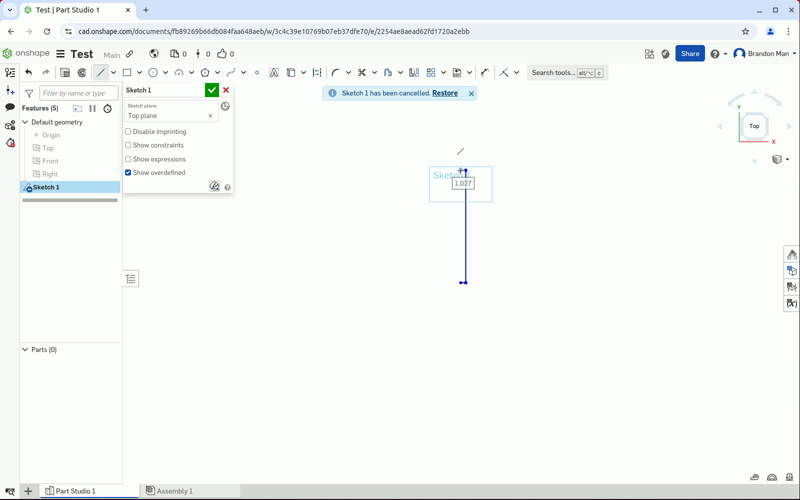
mouse_move(460, 282)
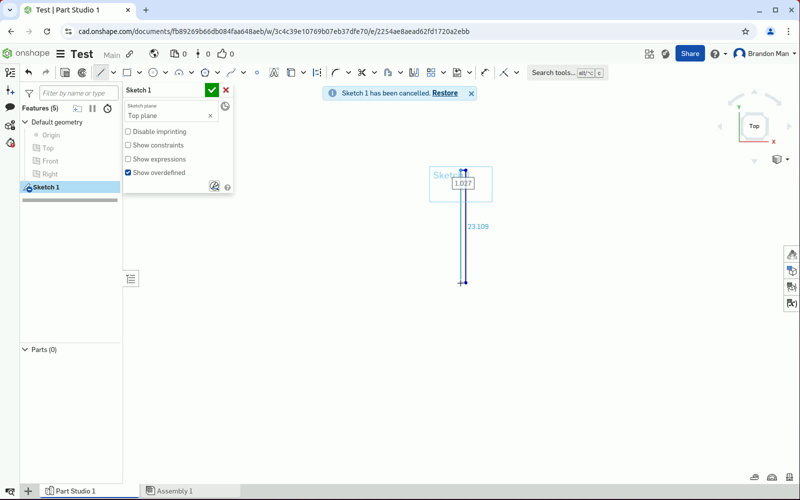
key_up(shift)
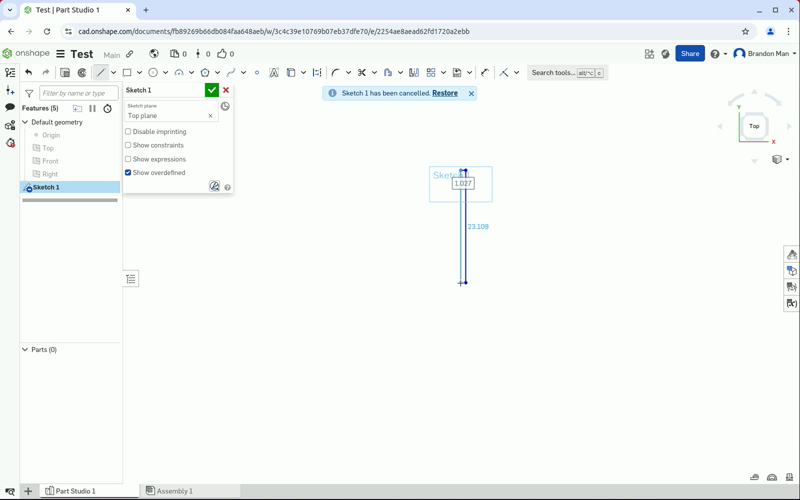
click(460, 282)
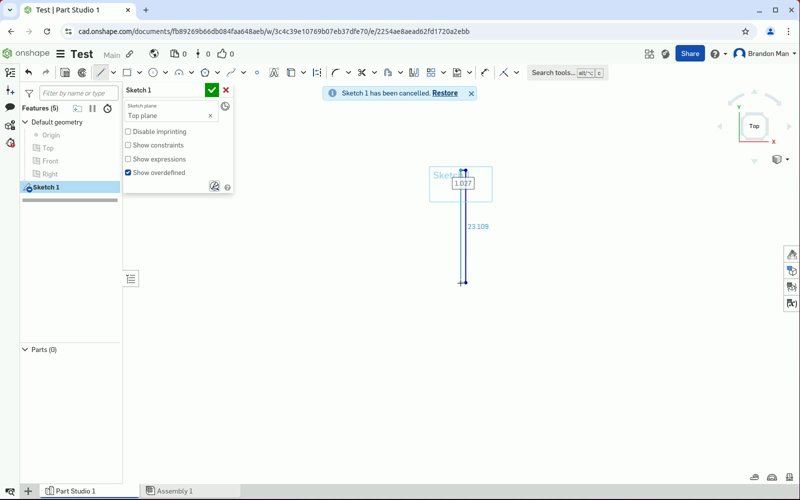
key(esc)
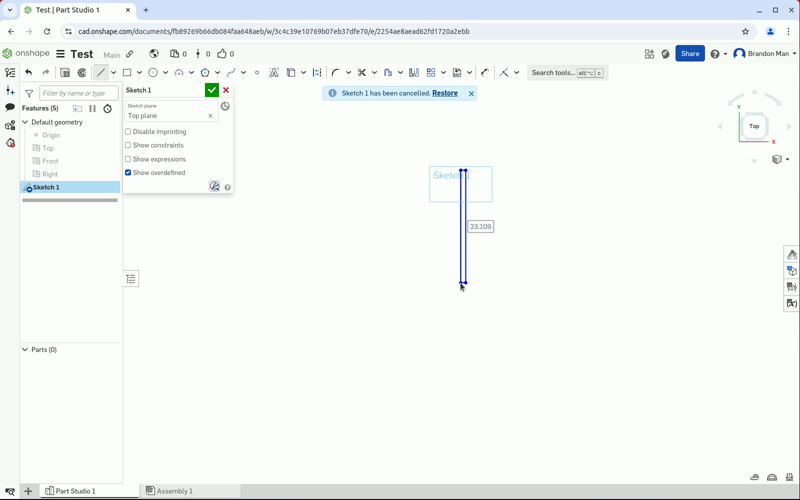
mouse_move(461, 272)
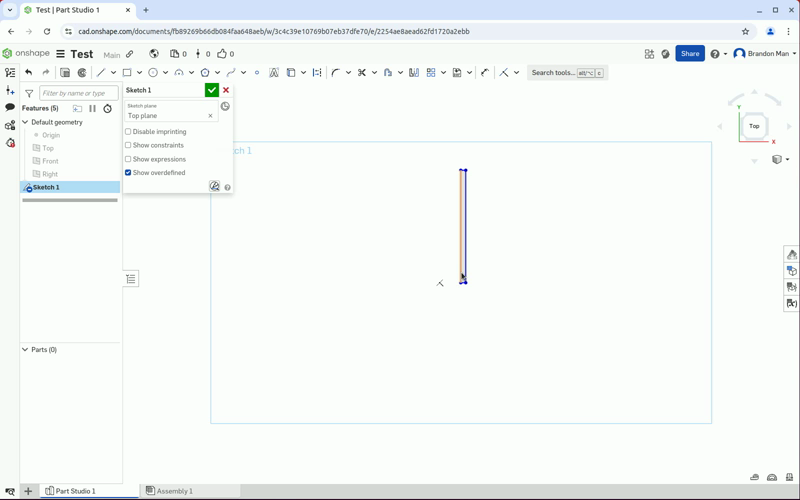
scroll(6)
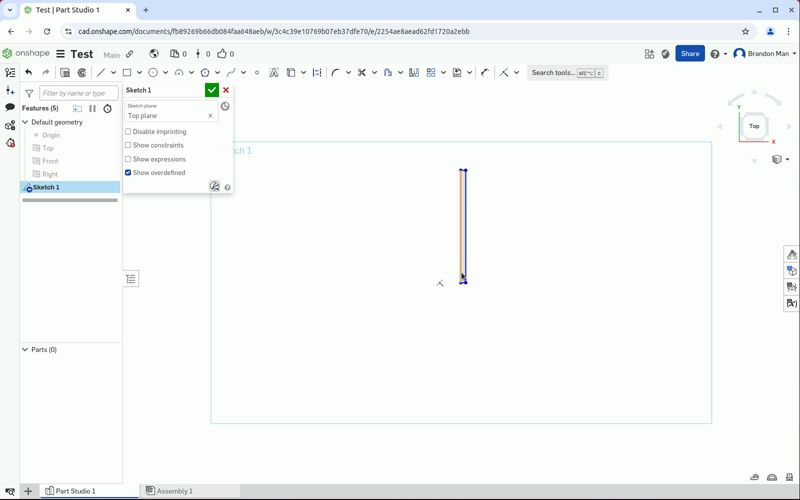
scroll(6)
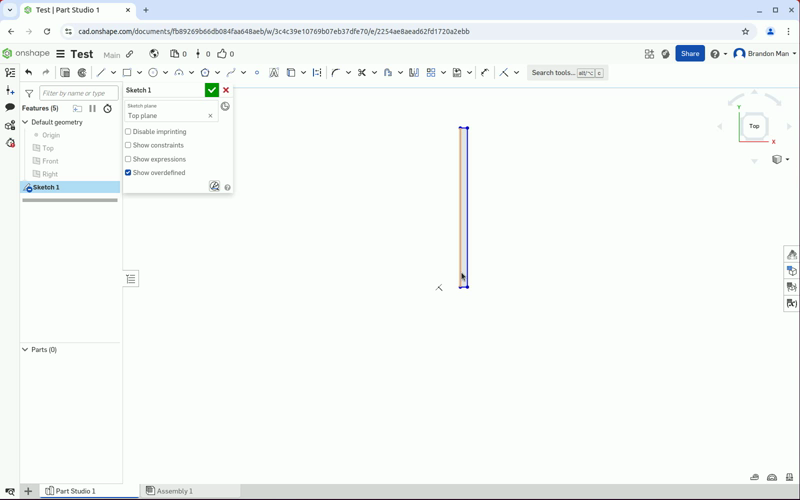
scroll(6)
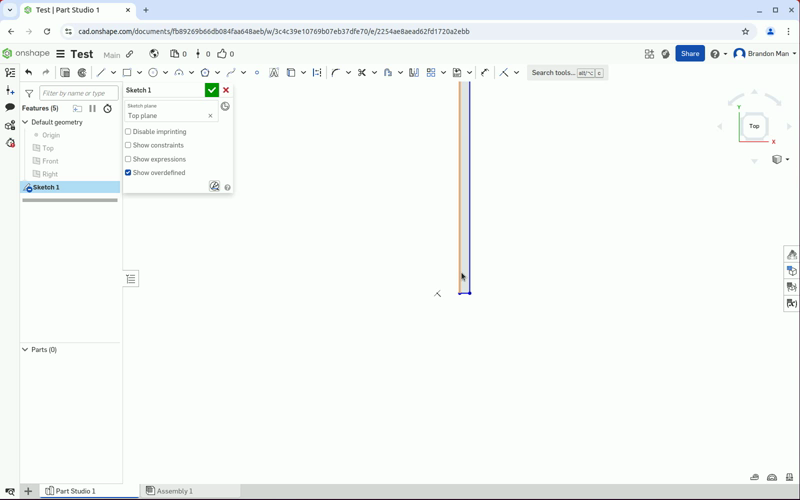
scroll(6)
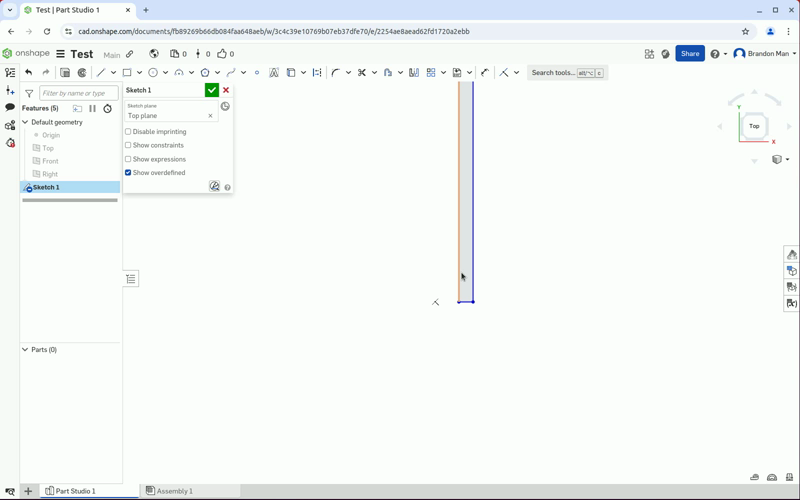
scroll(6)
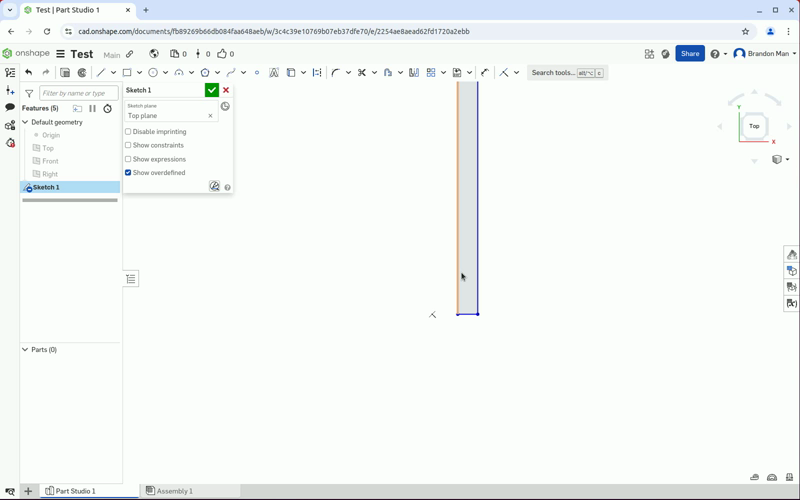
scroll(6)
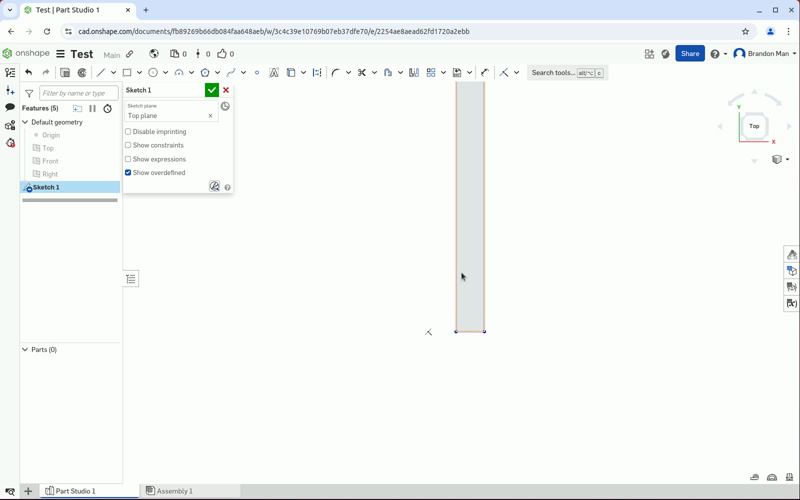
scroll(6)
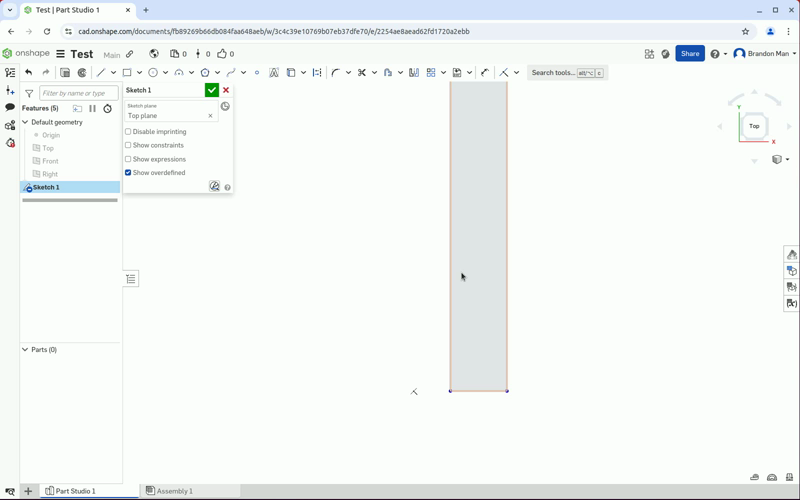
click(461, 272)
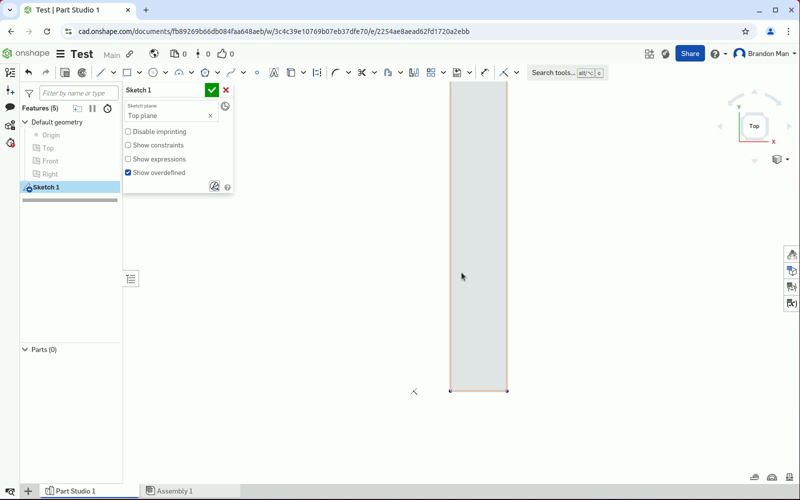
scroll(-6)
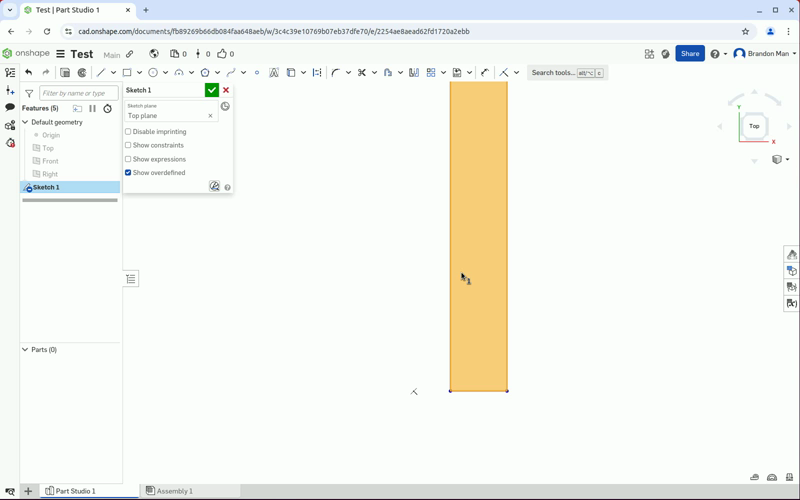
scroll(-6)
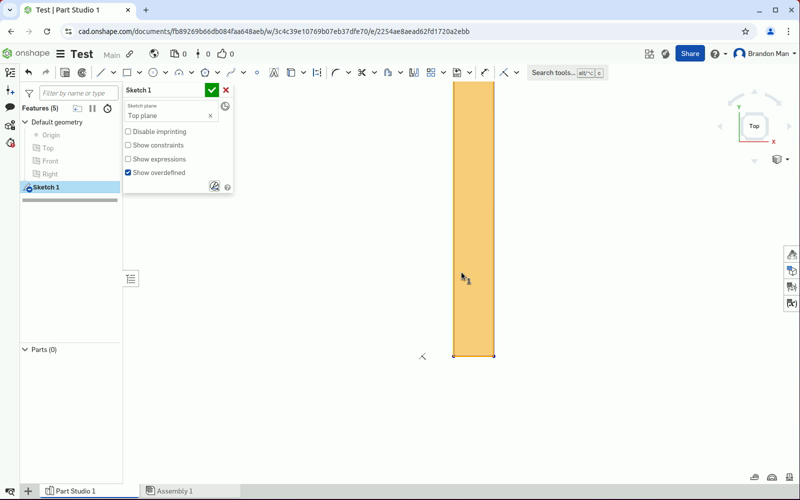
scroll(-6)
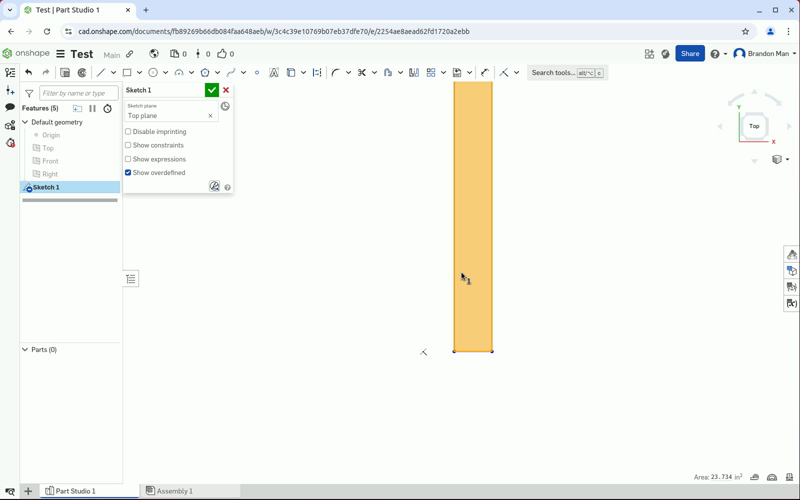
scroll(-6)
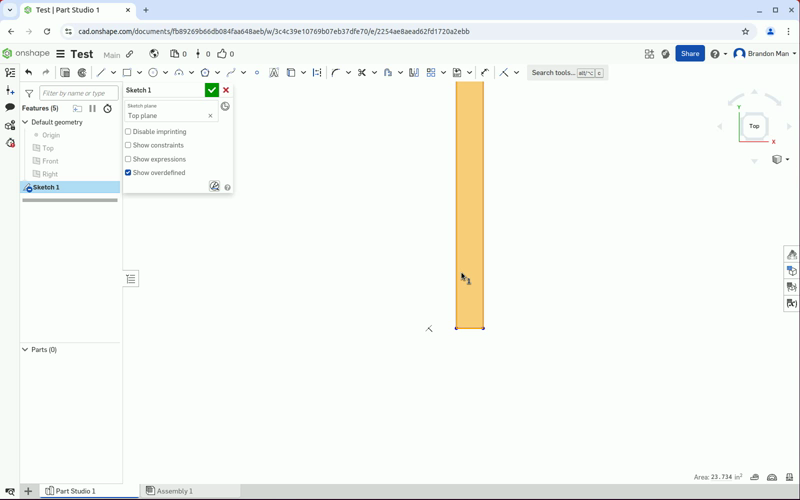
scroll(-6)
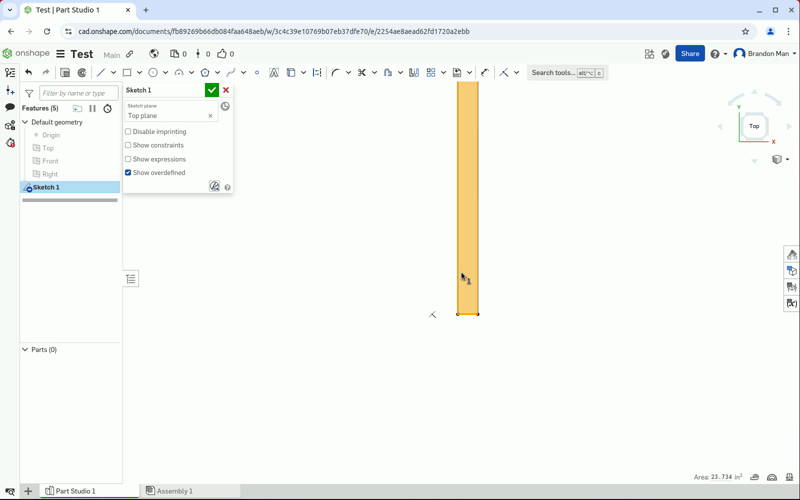
scroll(-6)
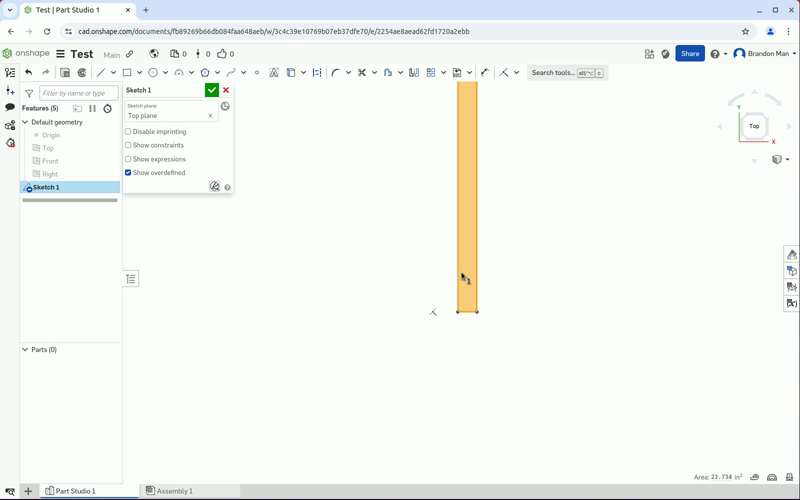
scroll(-6)
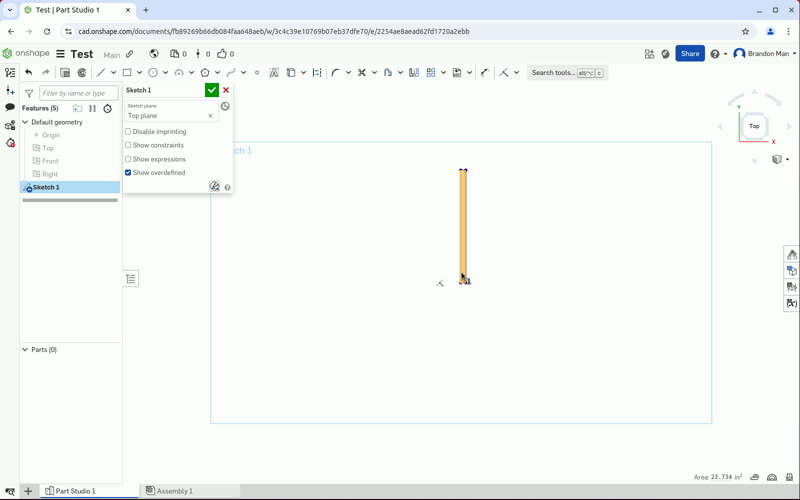
mouse_move(73, 352)
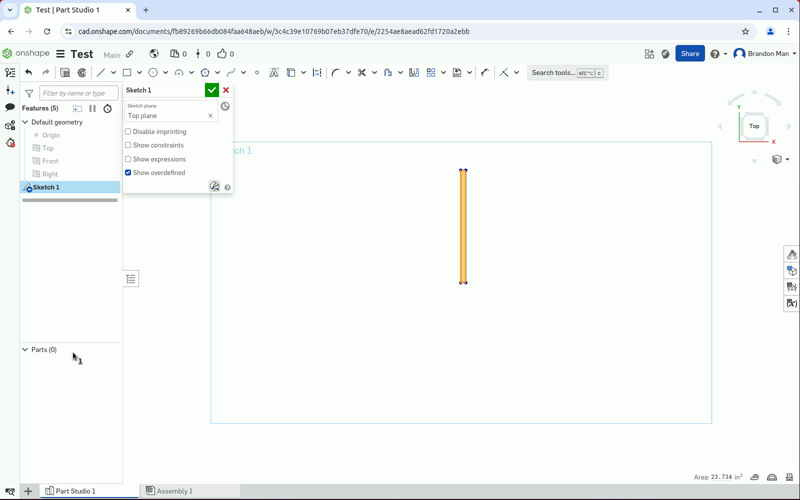
key(shift+y)
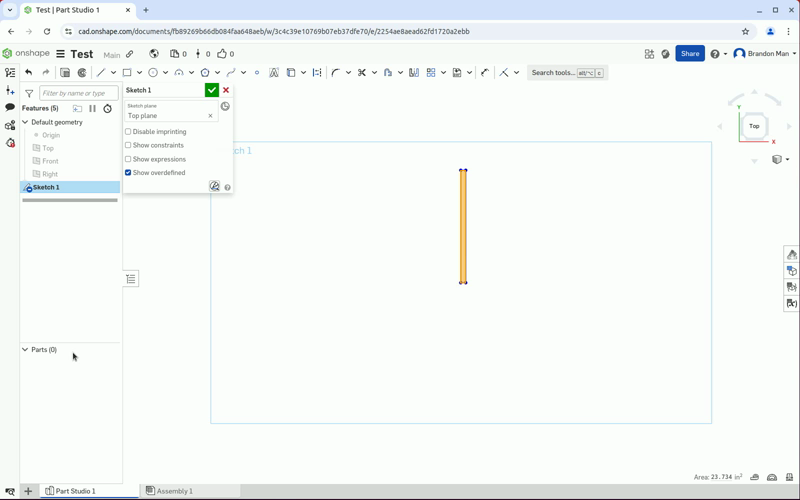
key(shift+e)
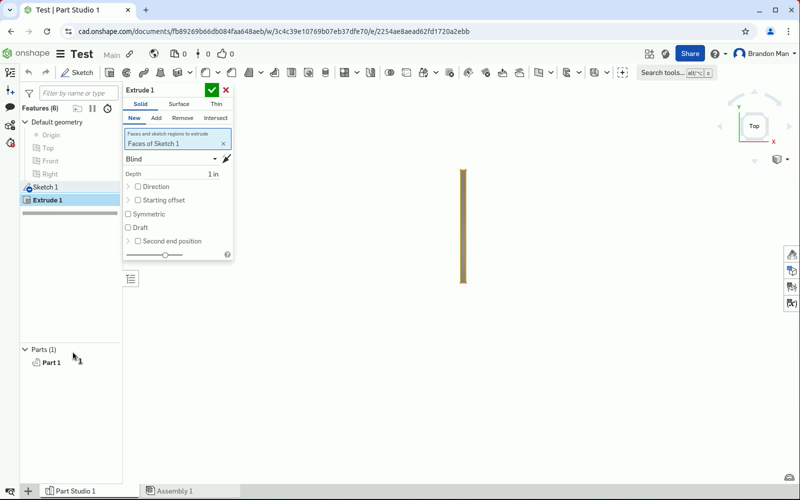
mouse_move(143, 106)
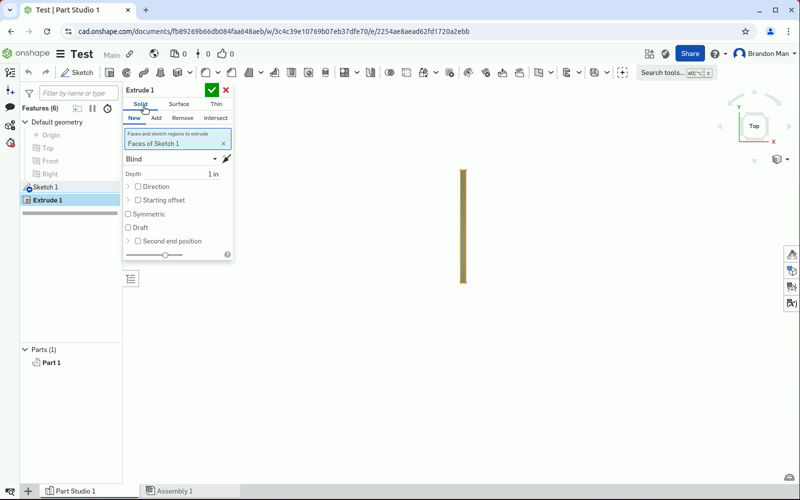
click(143, 106)
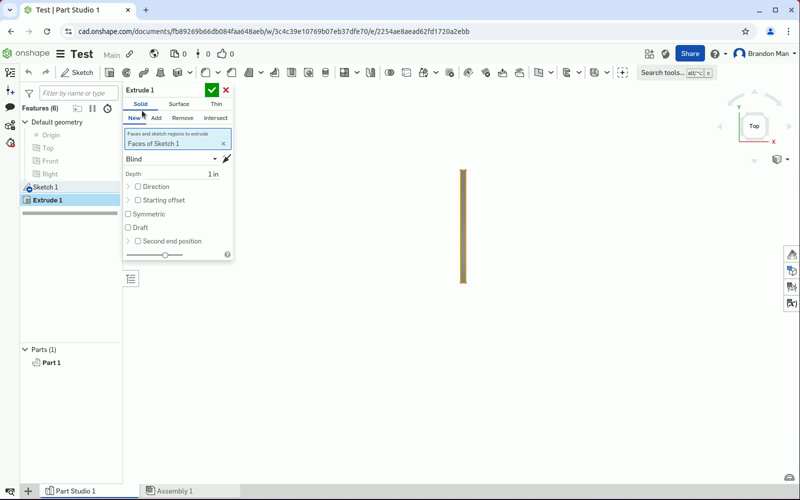
mouse_move(137, 120)
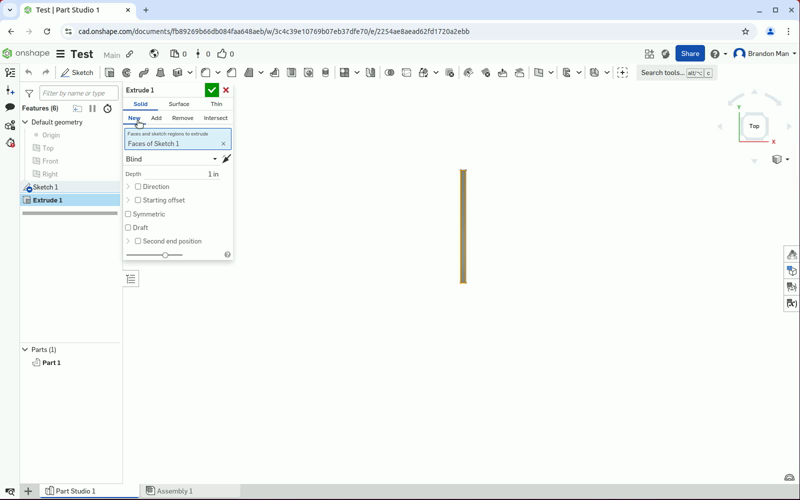
click(137, 120)
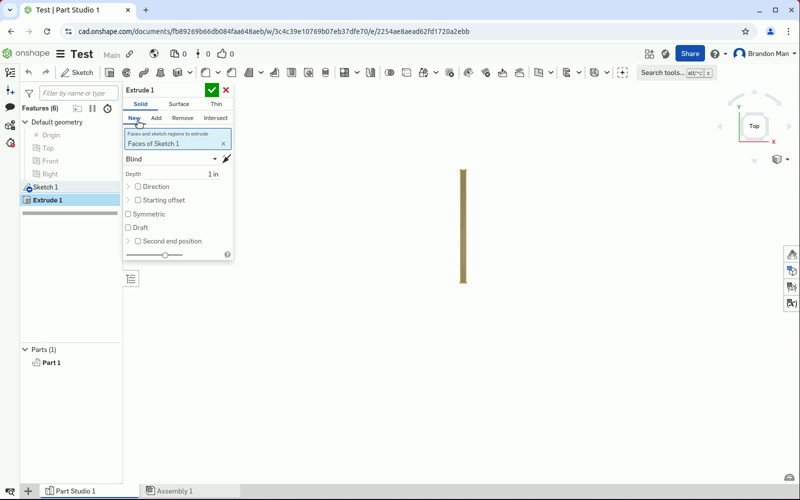
key(tab, 4)
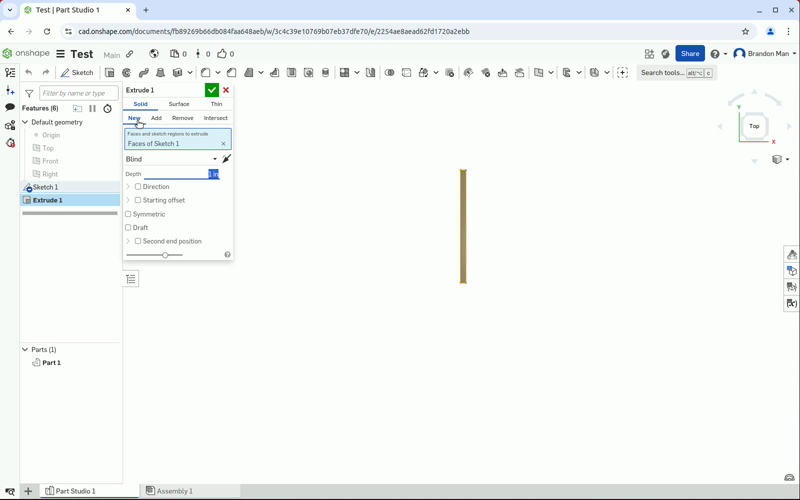
text(1.926)
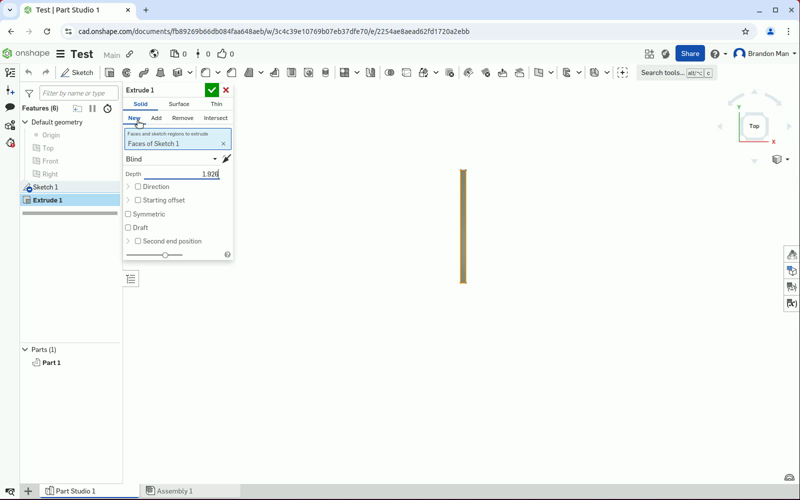
key(enter)
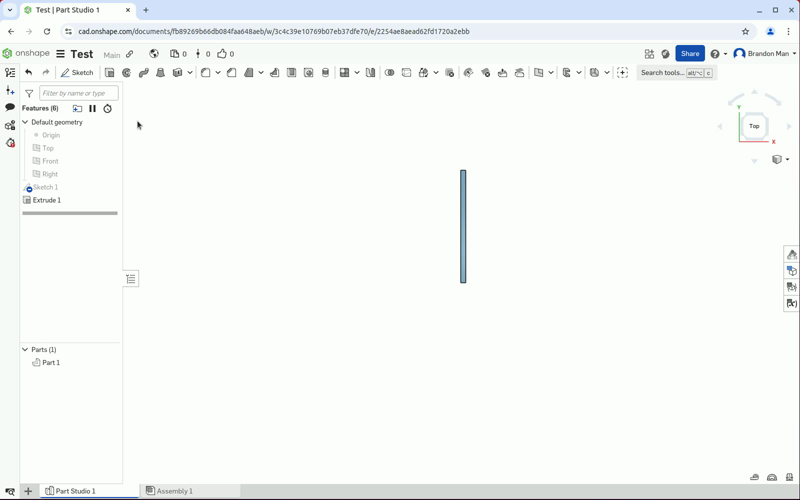
key(shift+h)
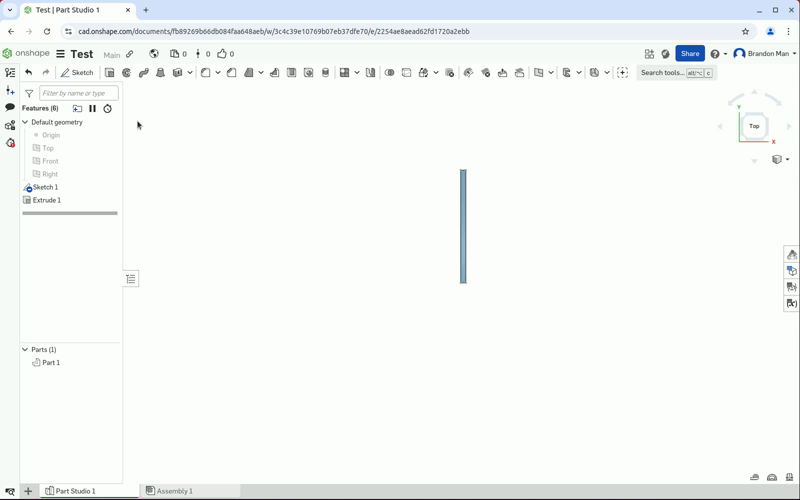
key(shift+h)
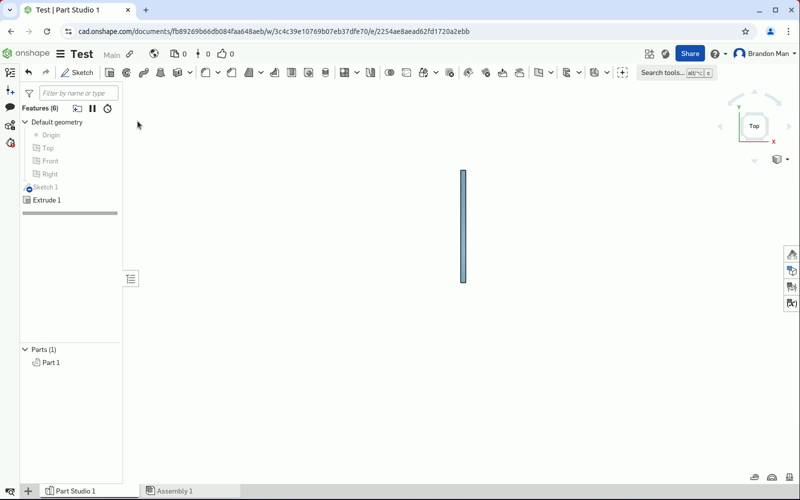
mouse_move(73, 189)
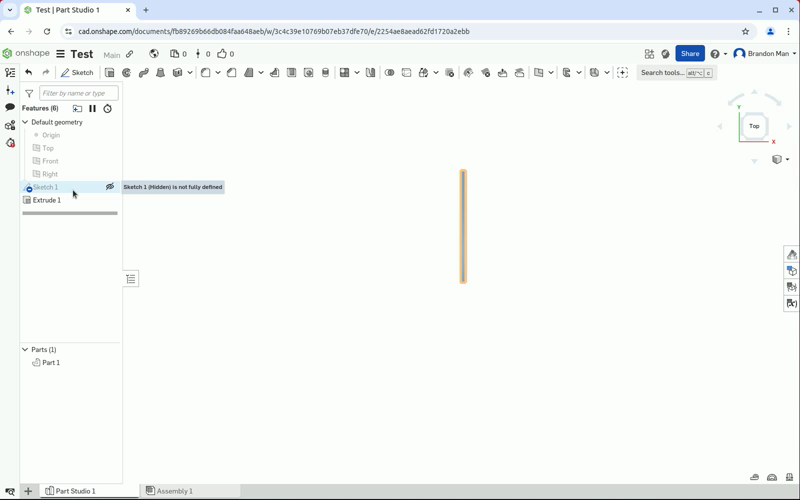
click(73, 189)
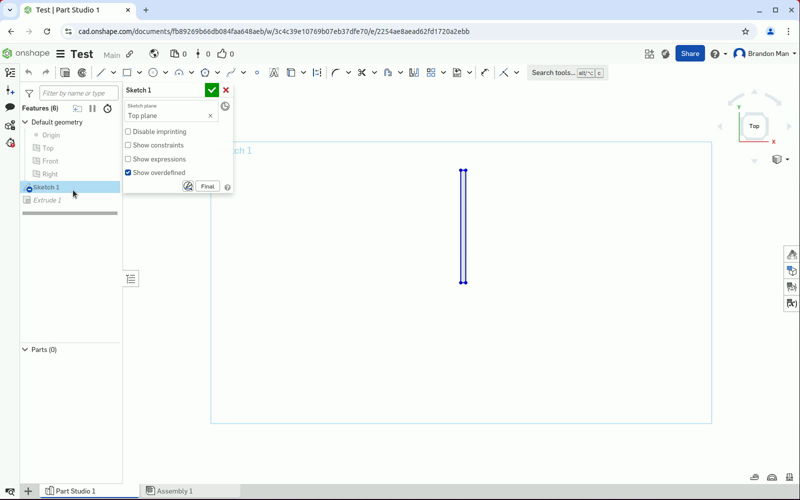
mouse_move(229, 92)
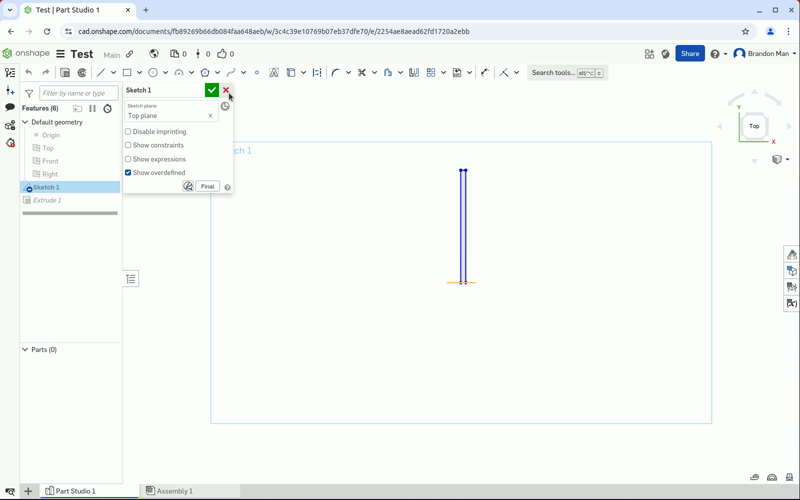
click(229, 92)
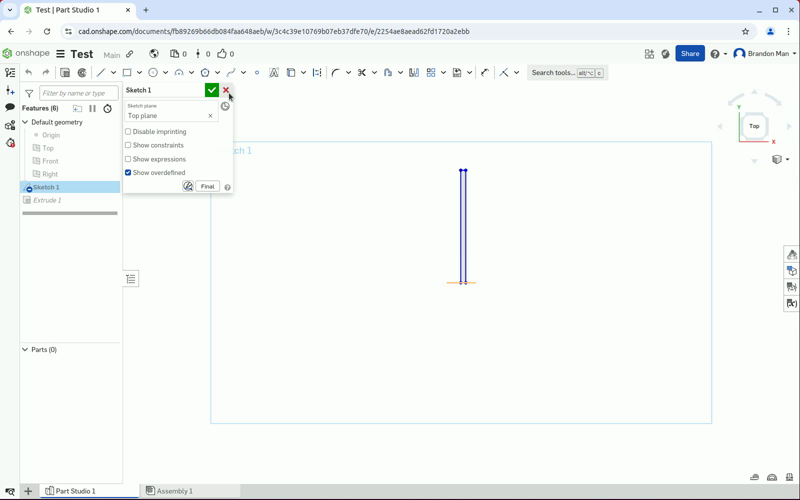
key(shift+s)
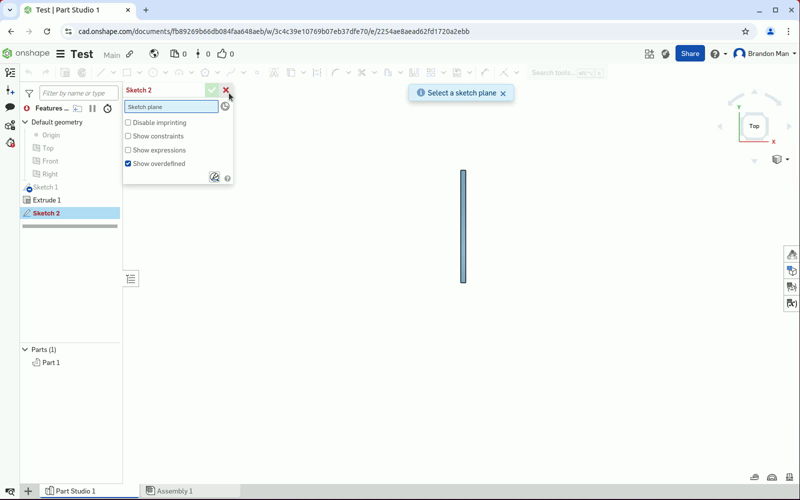
mouse_move(73, 150)
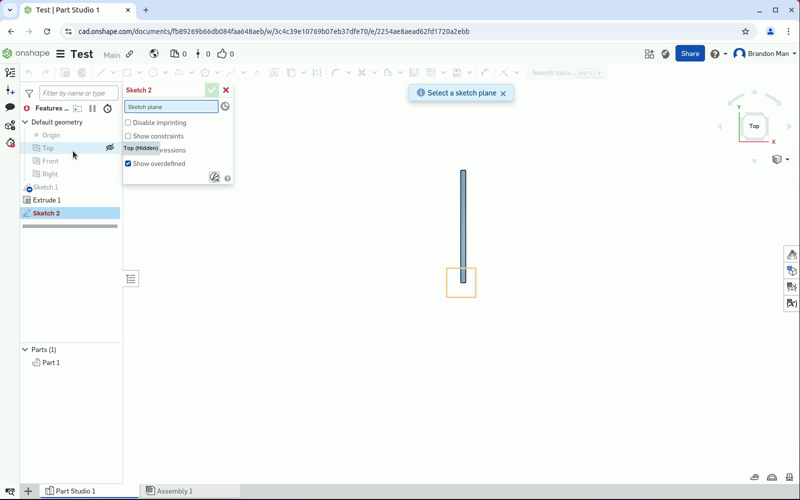
click(73, 150)
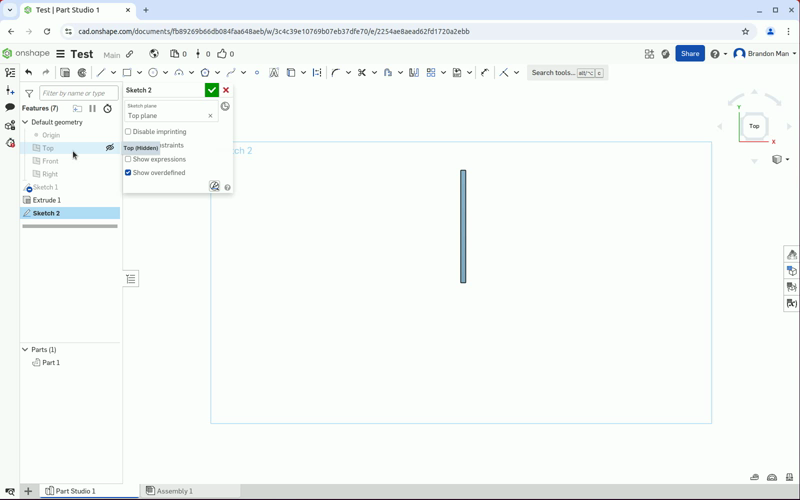
mouse_move(73, 352)
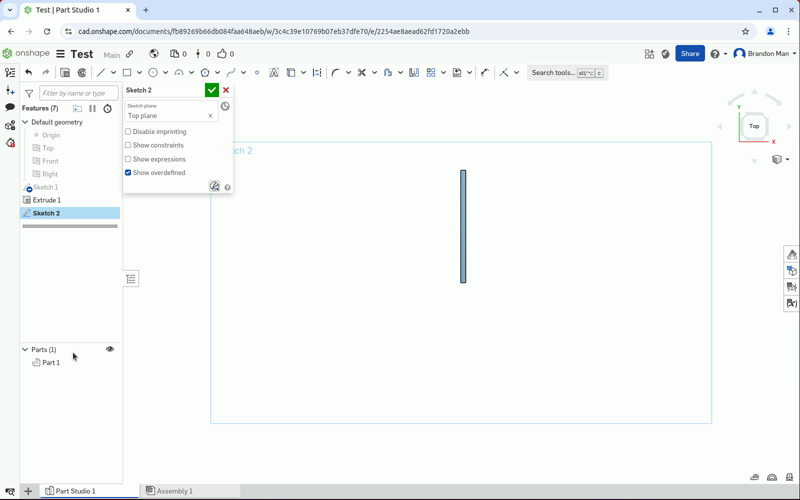
key(y)
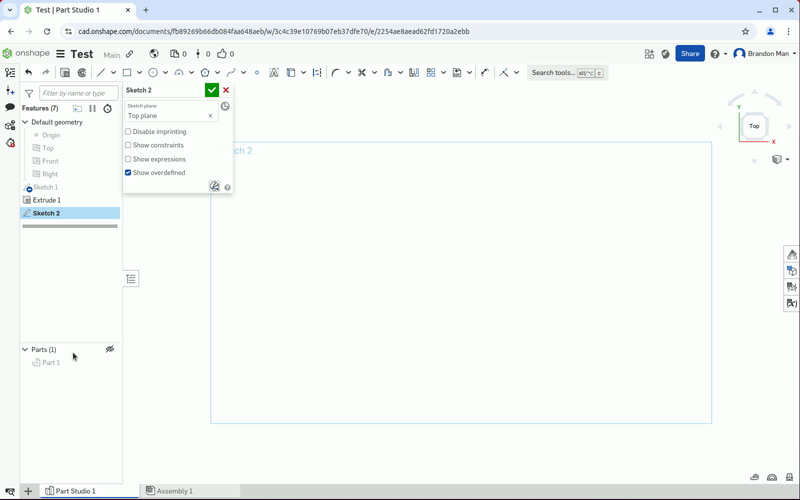
key(l)
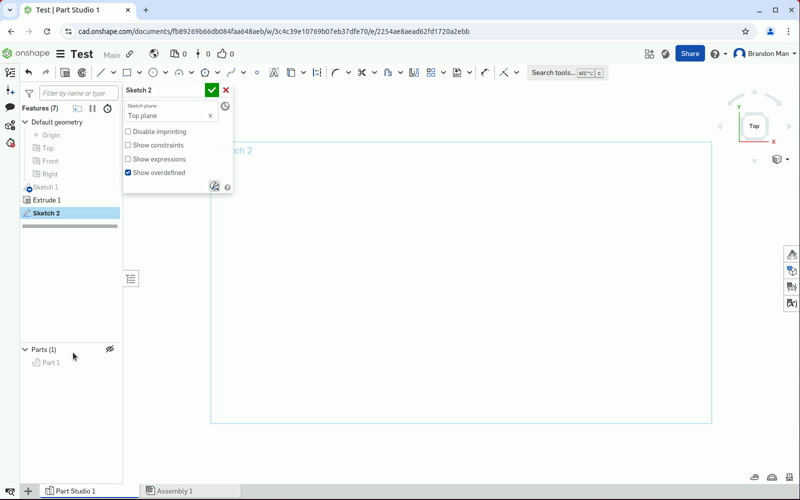
key_down(shift)
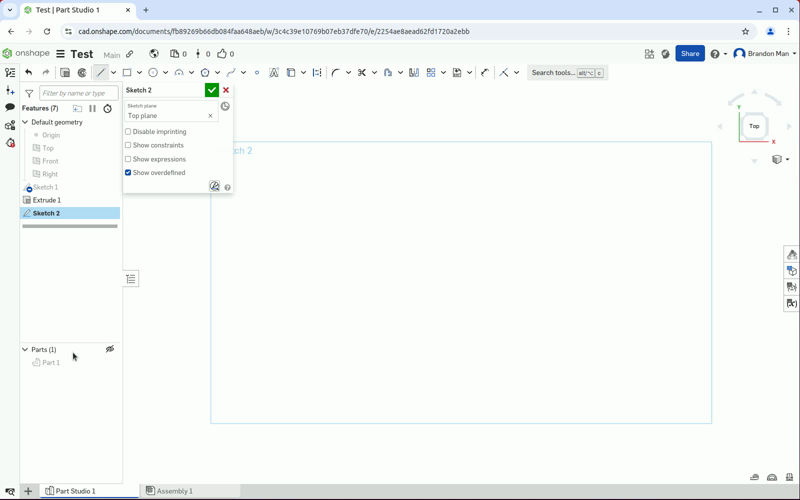
mouse_move(404, 287)
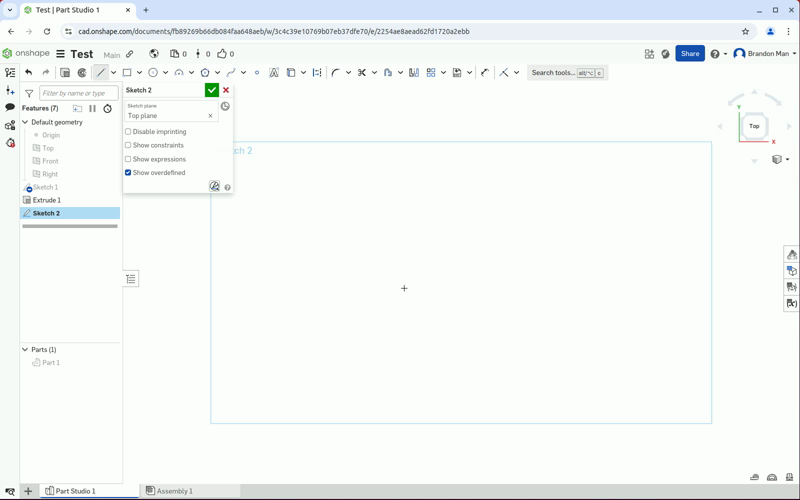
click(404, 287)
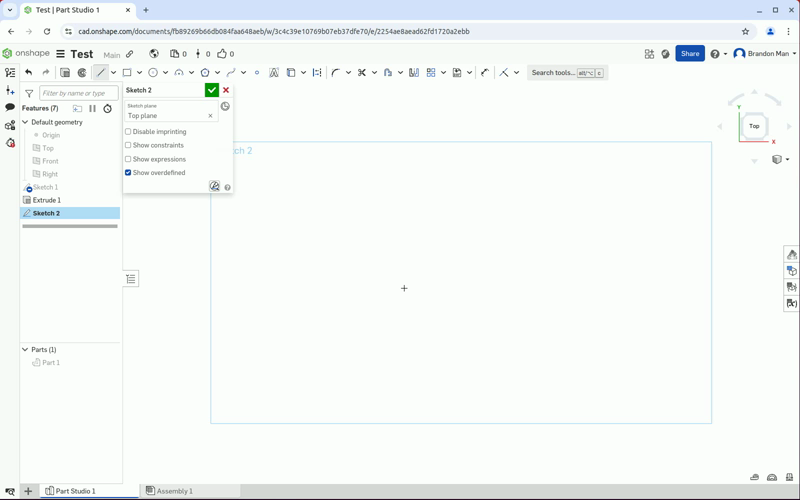
key_up(shift)
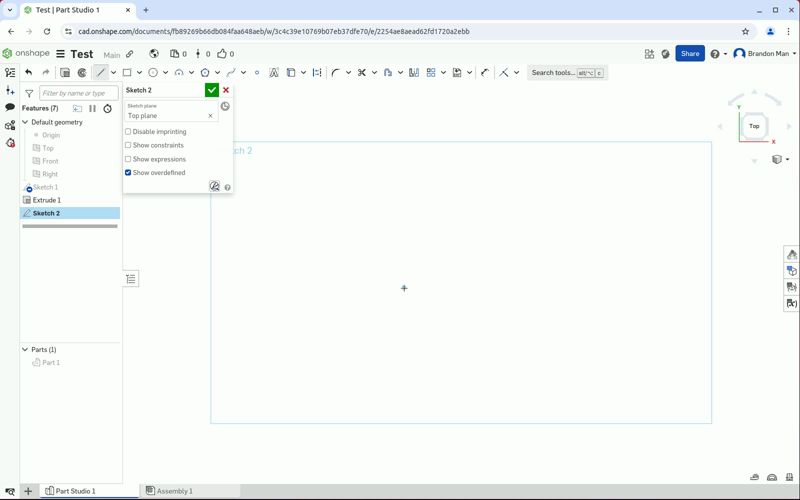
key_down(shift)
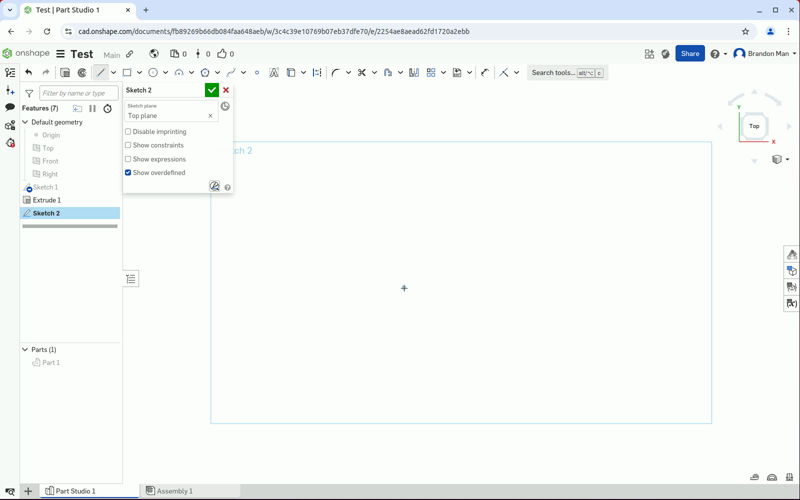
mouse_move(465, 287)
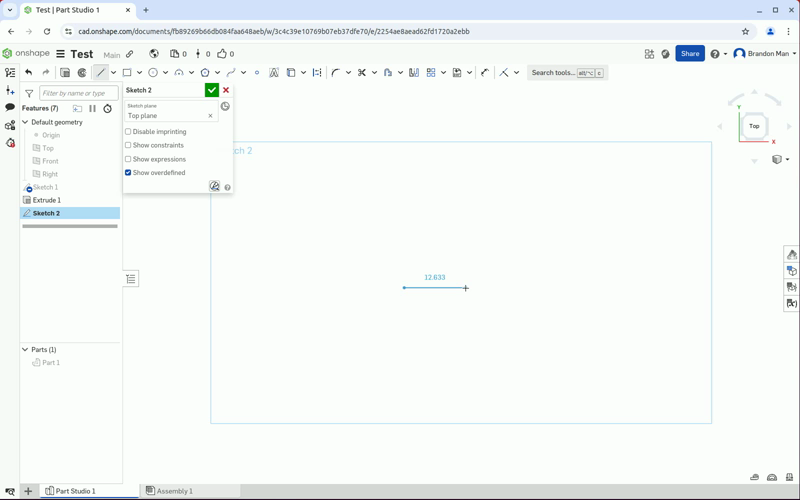
click(465, 287)
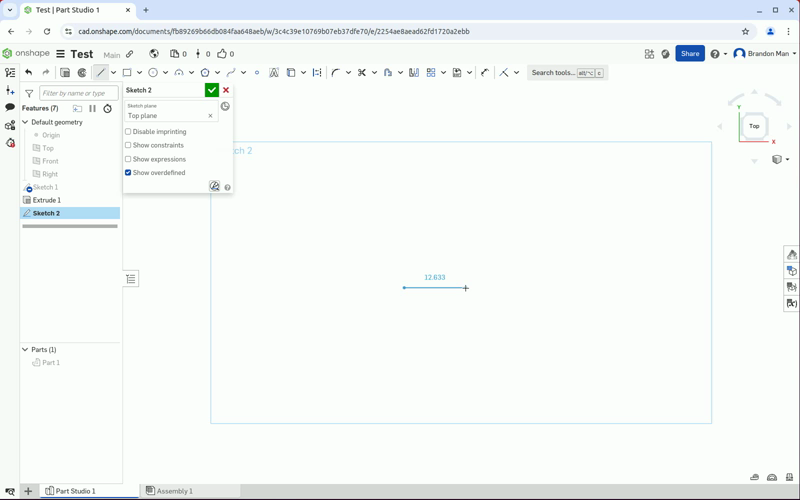
key_up(shift)
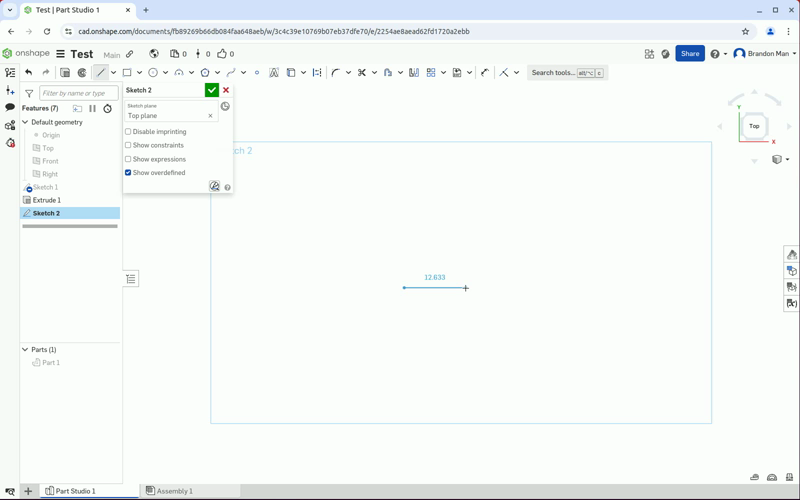
key_down(shift)
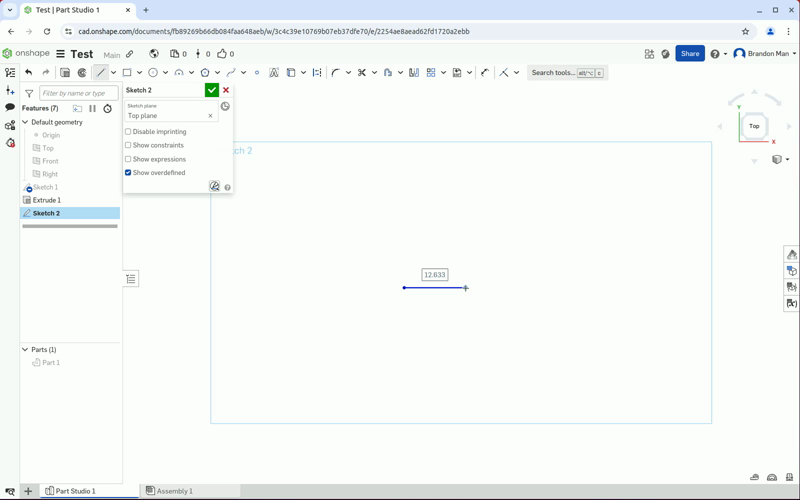
mouse_move(495, 287)
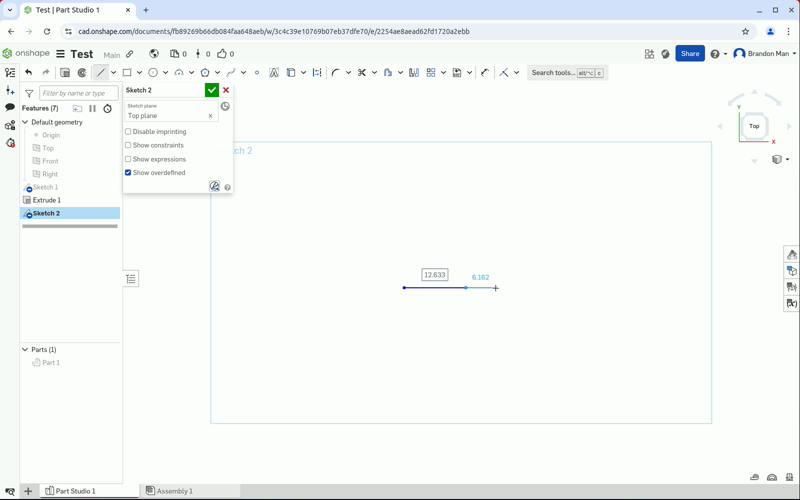
mouse_move(465, 282)
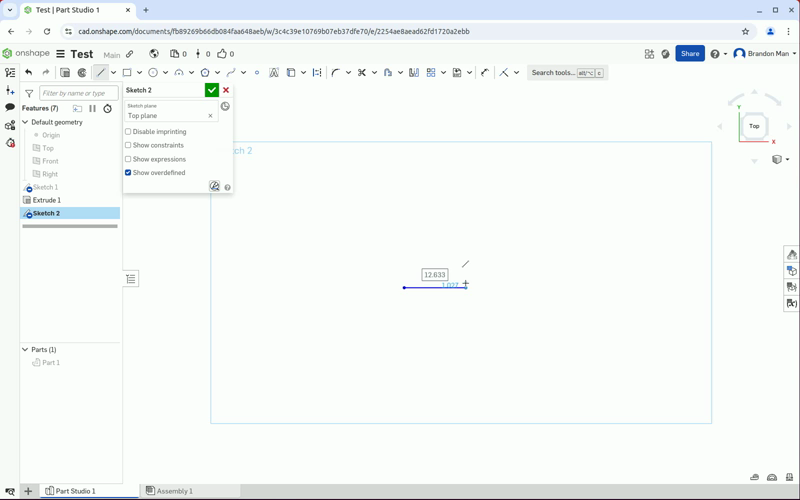
scroll(6)
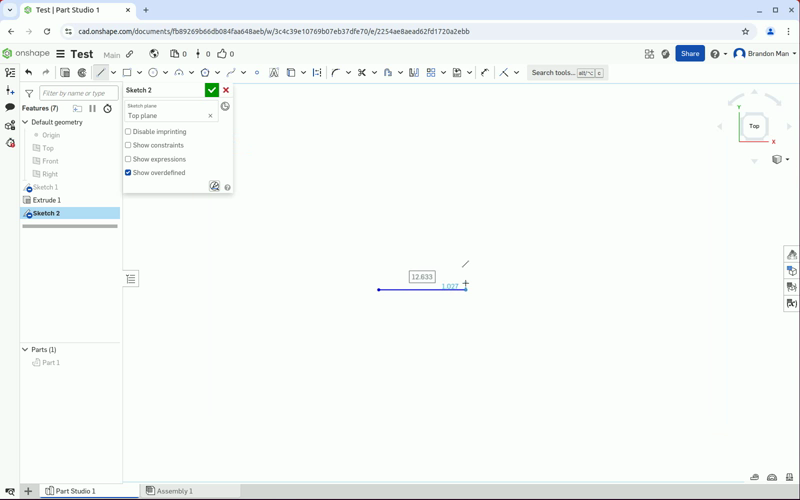
scroll(6)
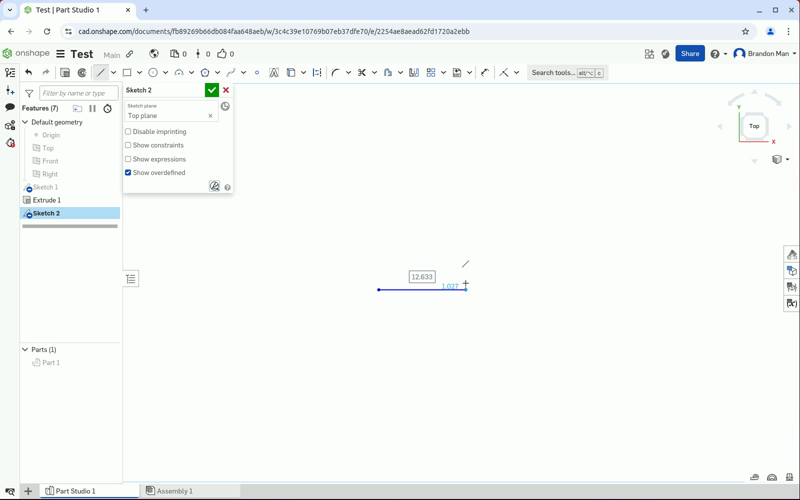
scroll(6)
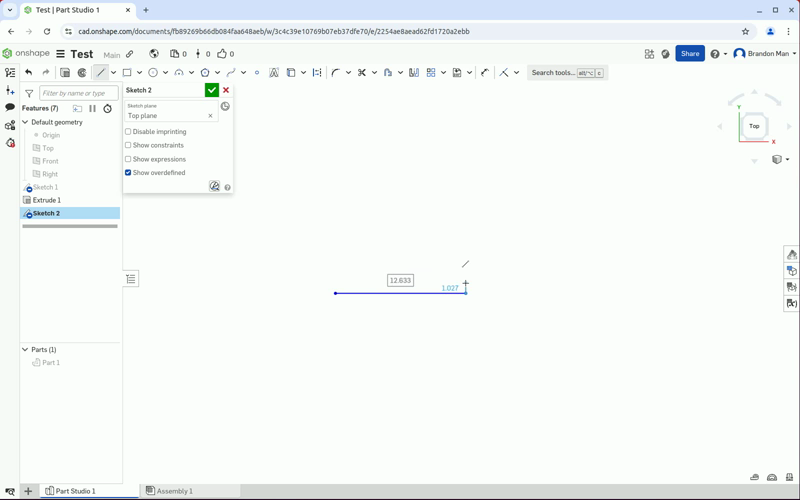
scroll(6)
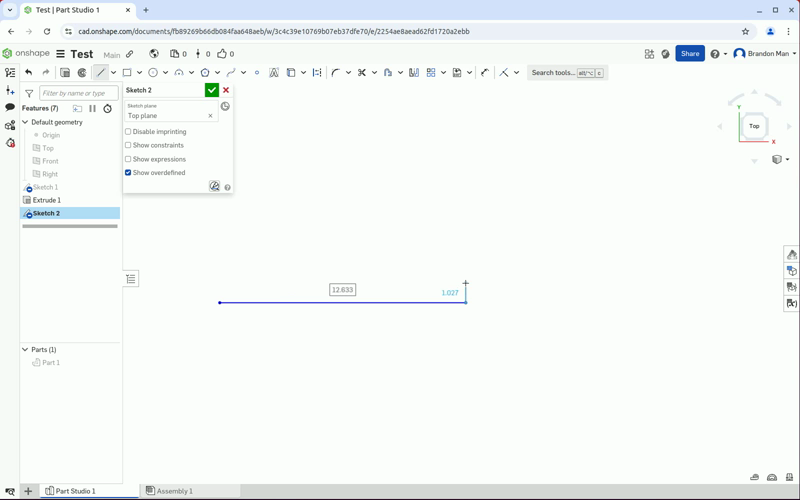
scroll(6)
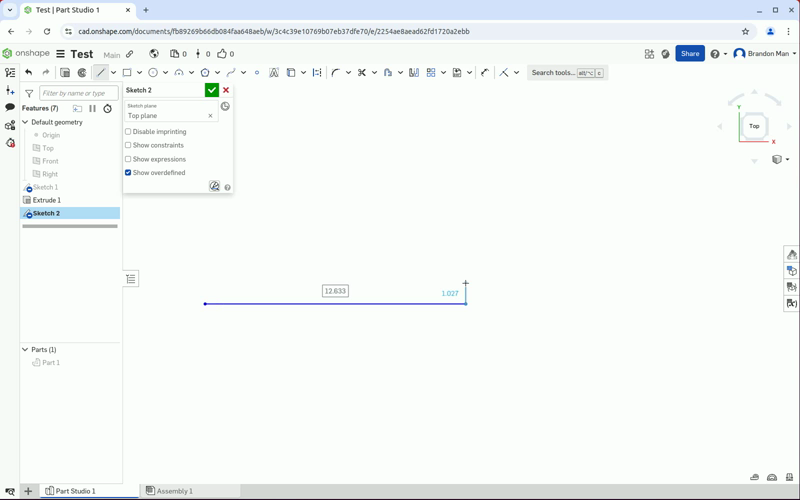
scroll(6)
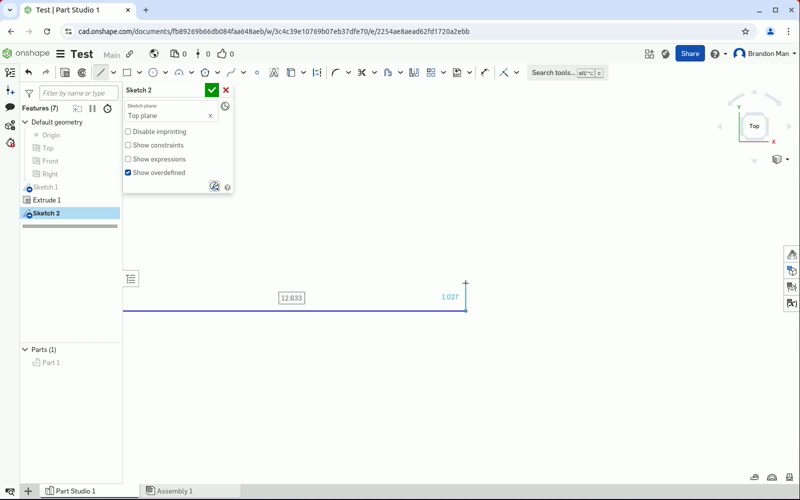
scroll(6)
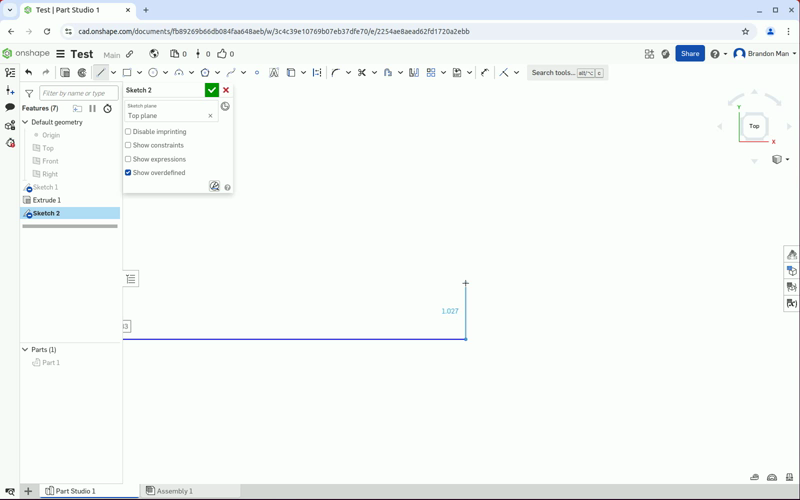
click(465, 282)
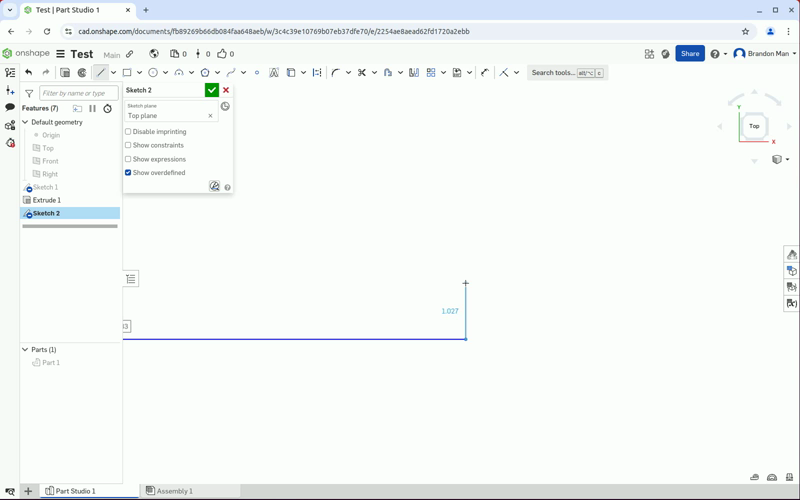
scroll(-6)
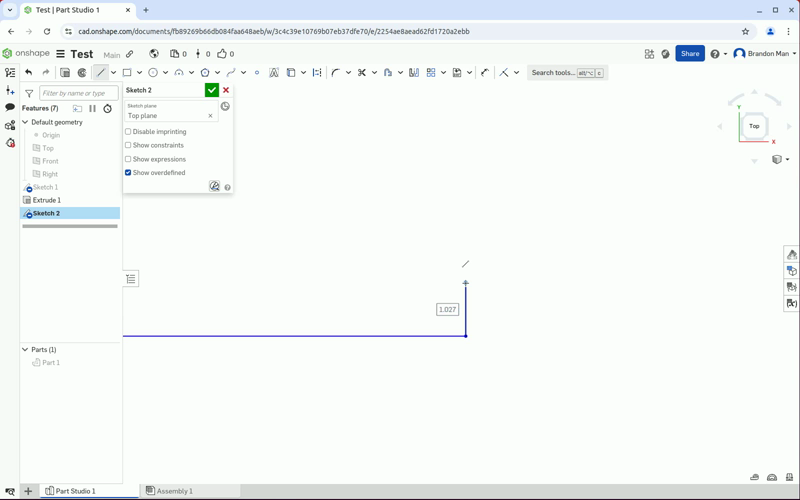
scroll(-6)
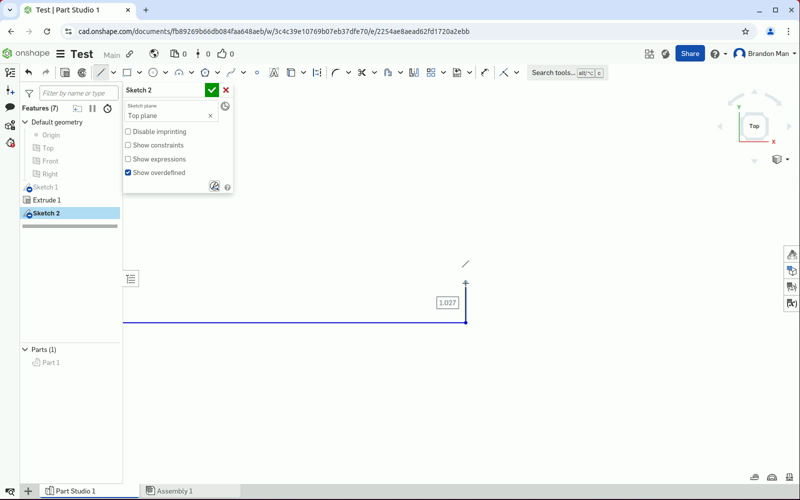
scroll(-6)
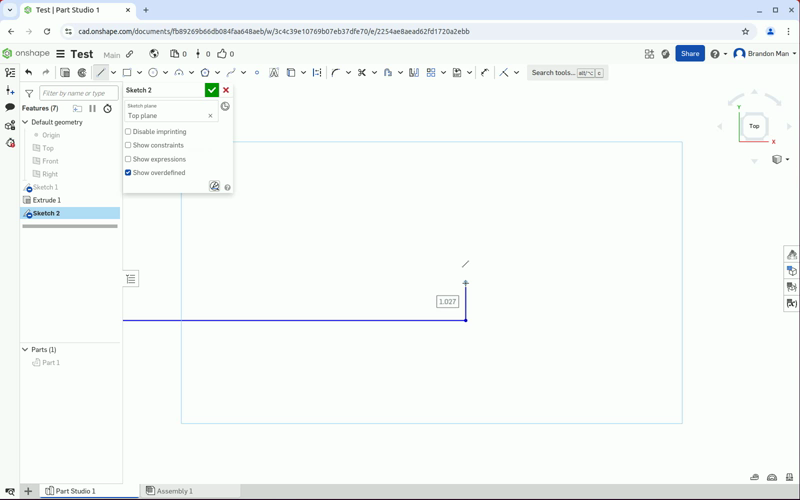
scroll(-6)
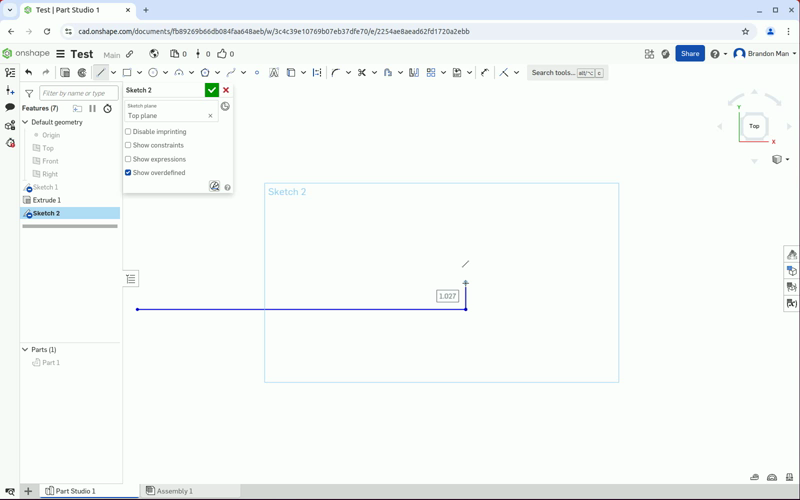
scroll(-6)
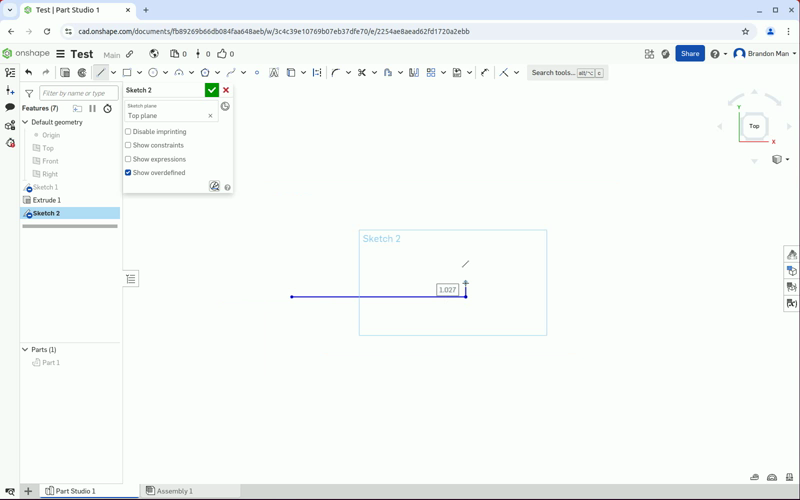
scroll(-6)
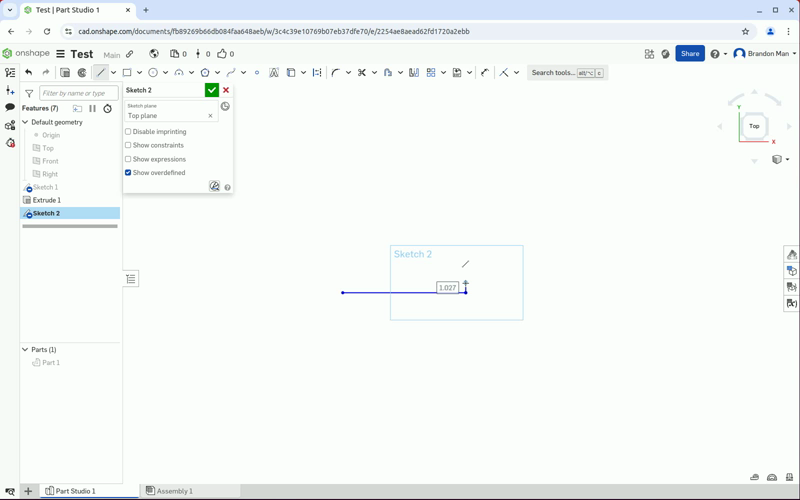
scroll(-6)
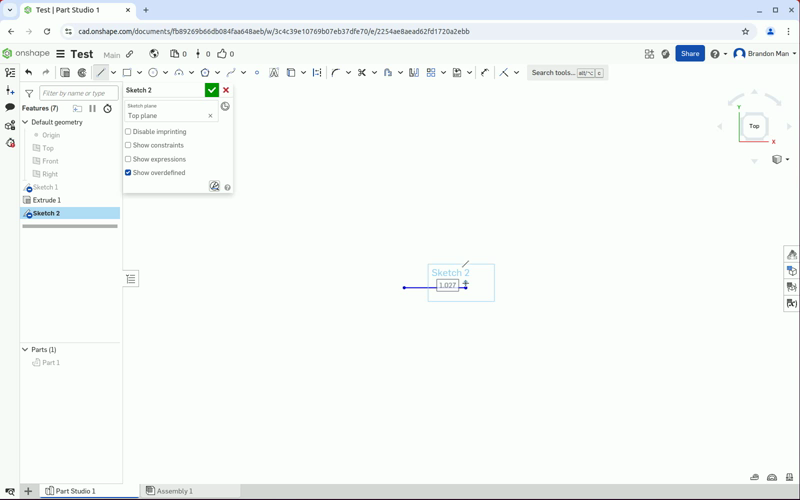
key_up(shift)
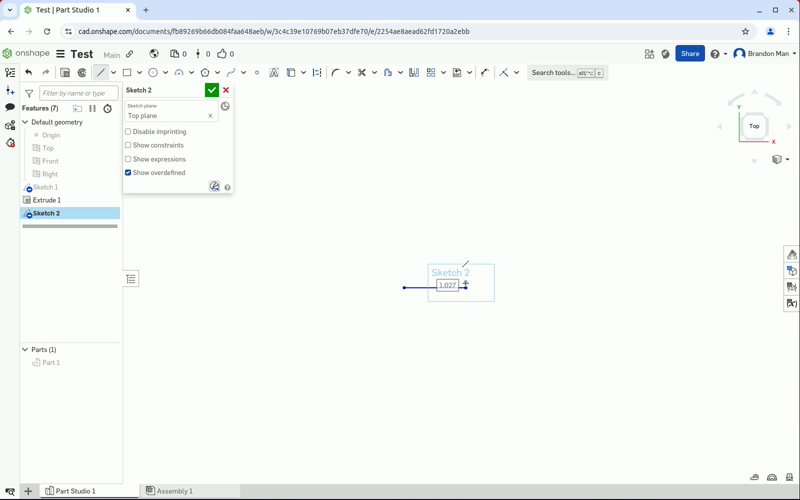
key_down(shift)
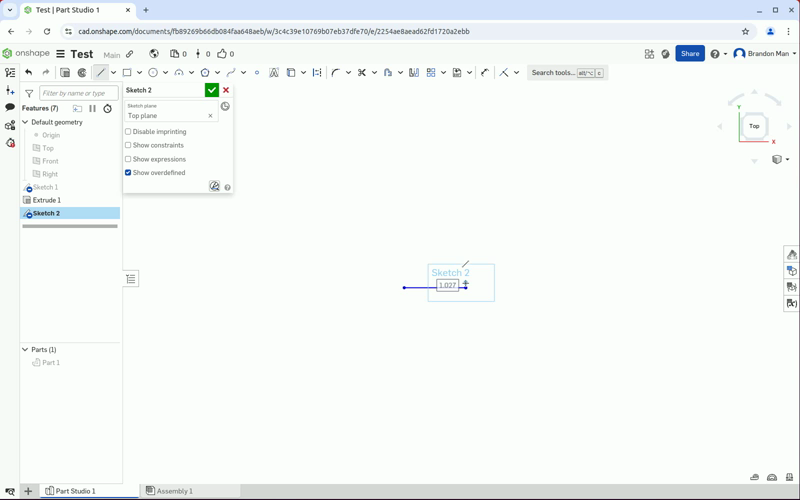
mouse_move(404, 282)
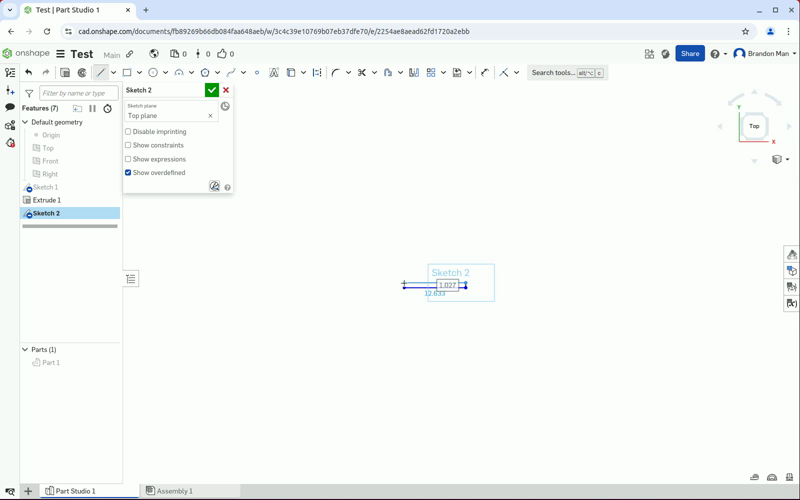
click(404, 282)
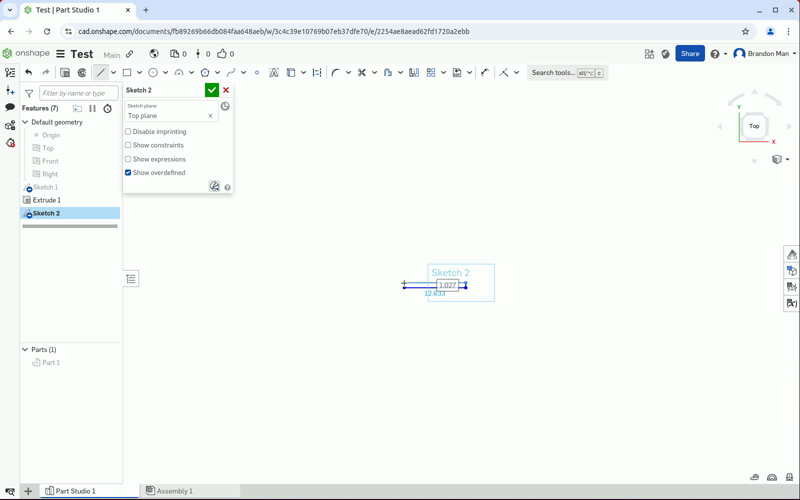
key_up(shift)
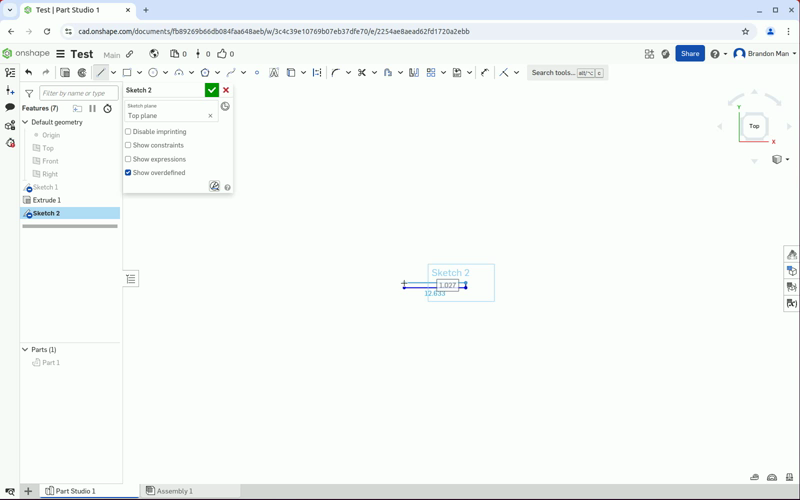
mouse_move(434, 282)
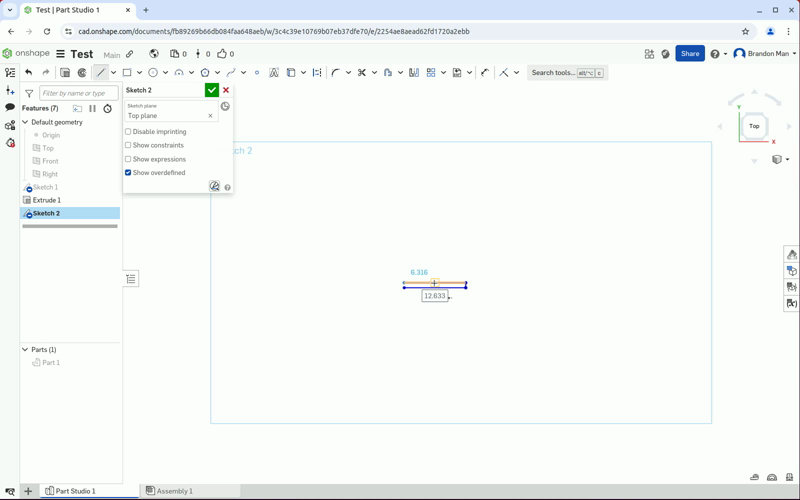
key_down(shift)
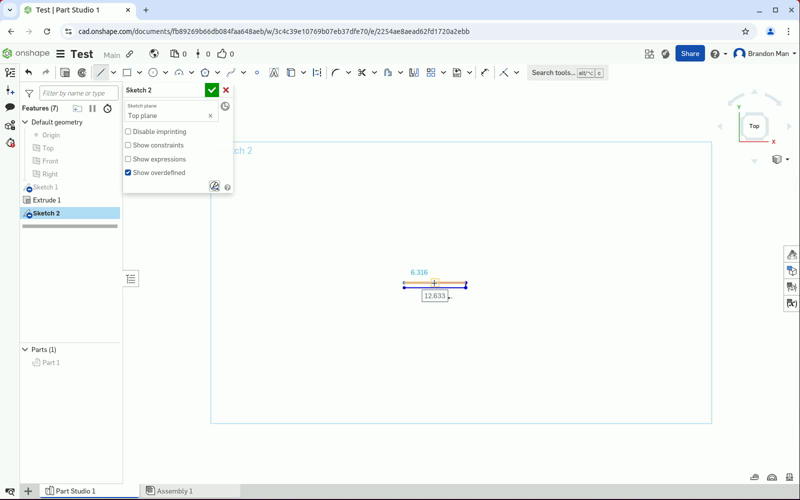
mouse_move(404, 287)
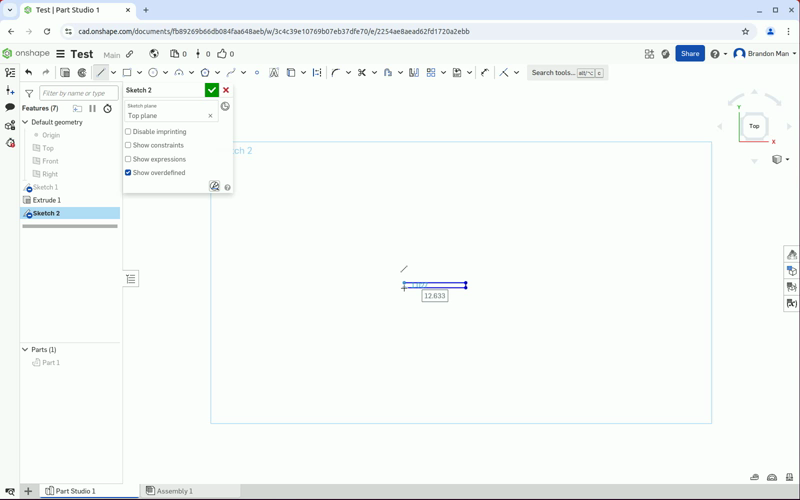
scroll(6)
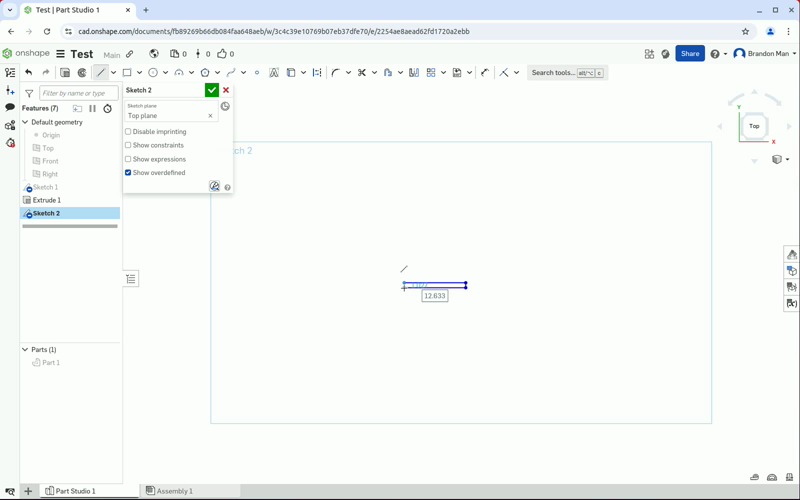
scroll(6)
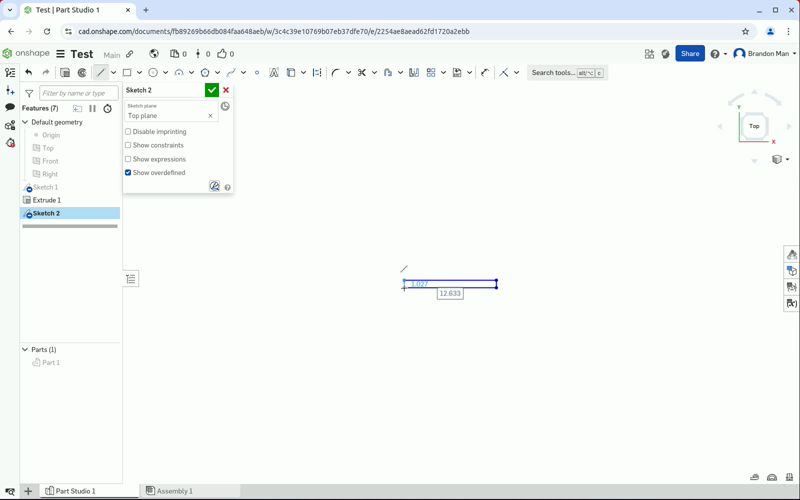
scroll(6)
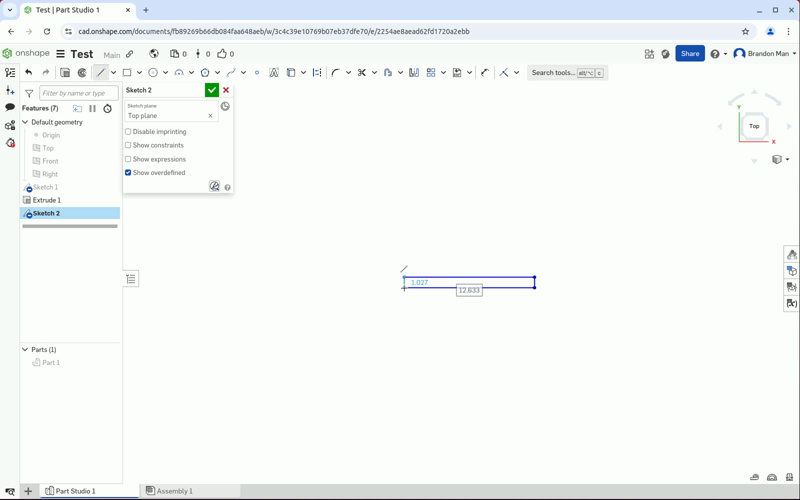
scroll(6)
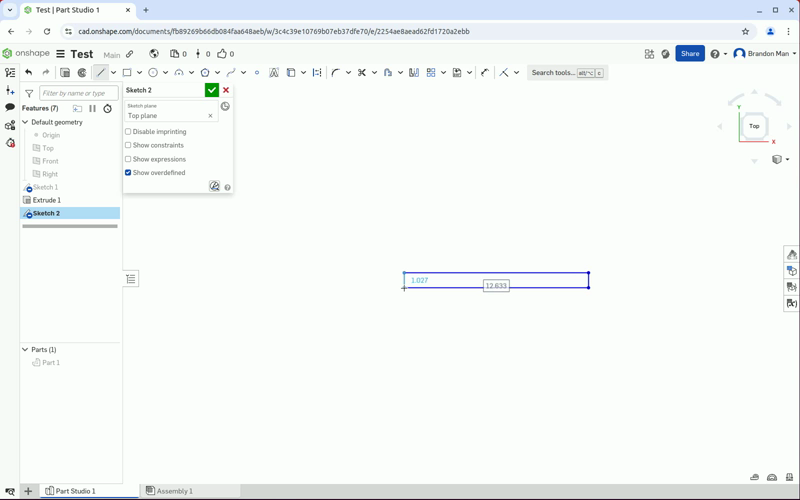
scroll(6)
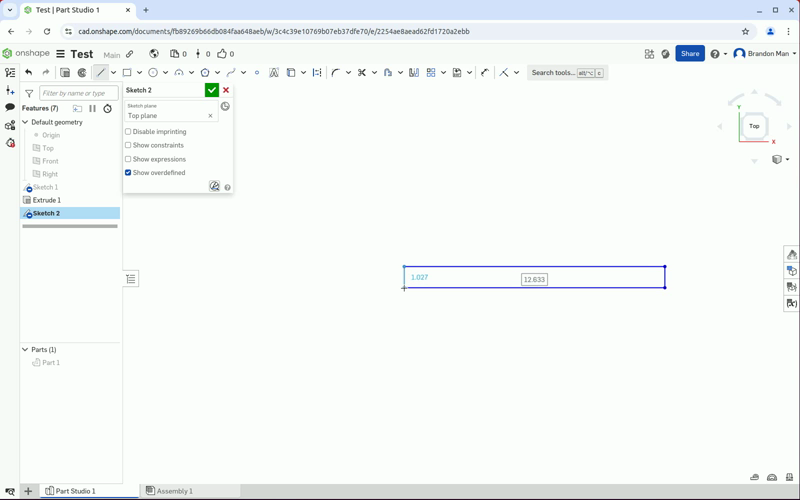
scroll(6)
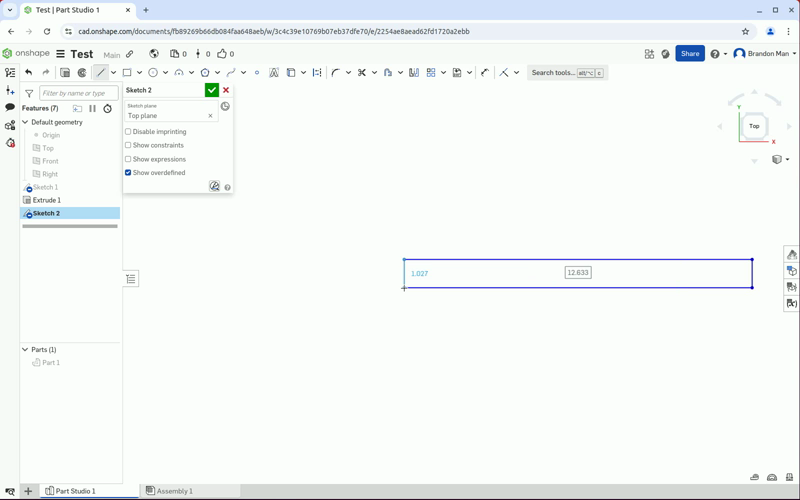
scroll(6)
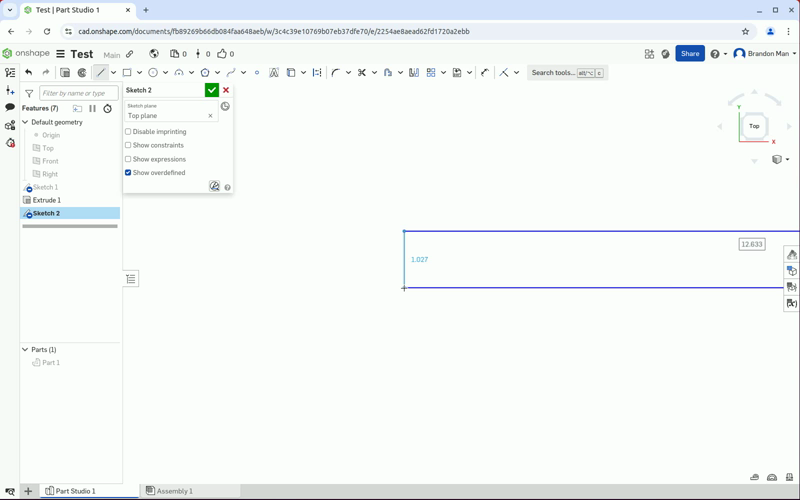
key_up(shift)
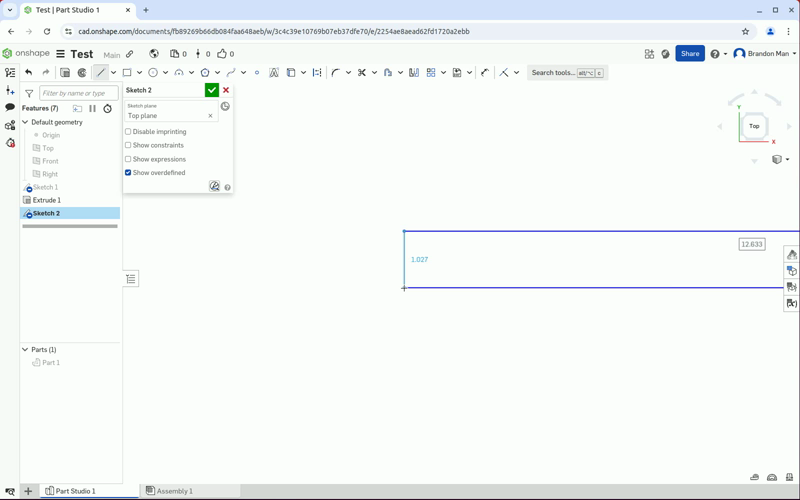
click(404, 287)
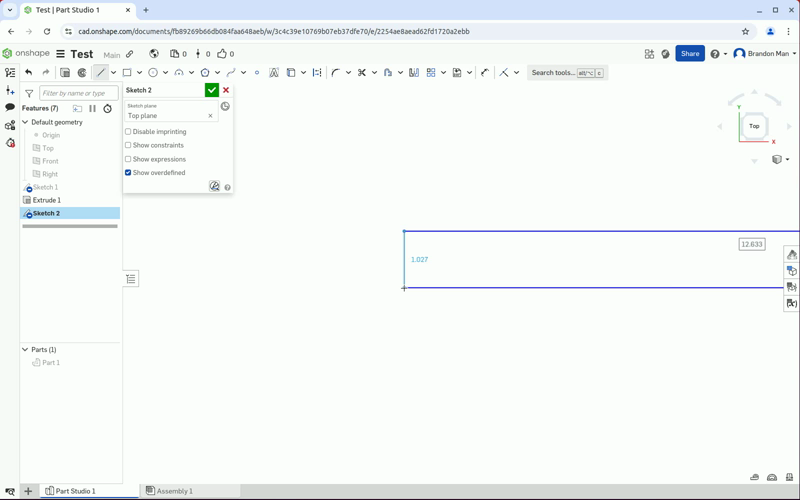
scroll(-6)
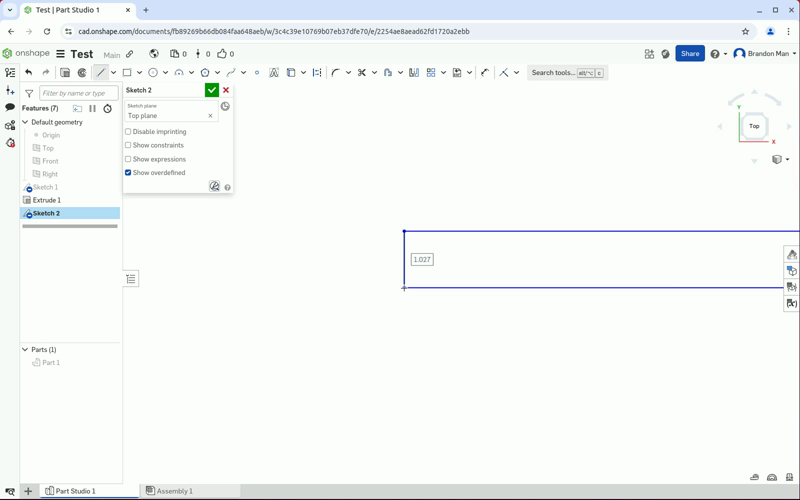
scroll(-6)
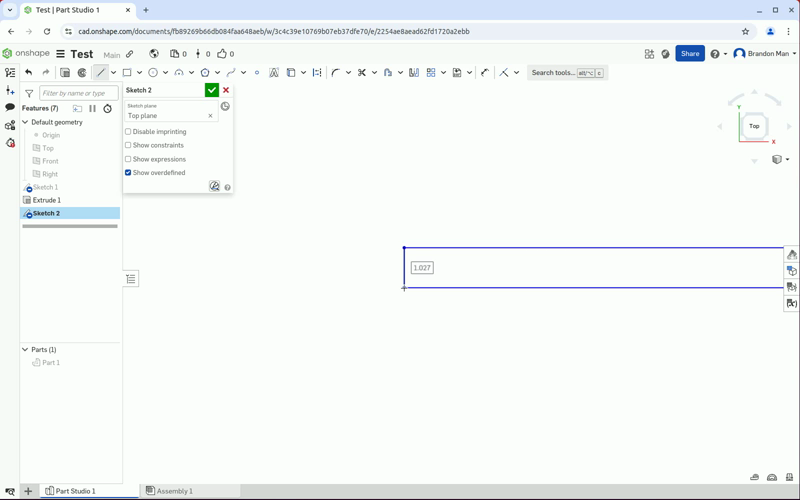
scroll(-6)
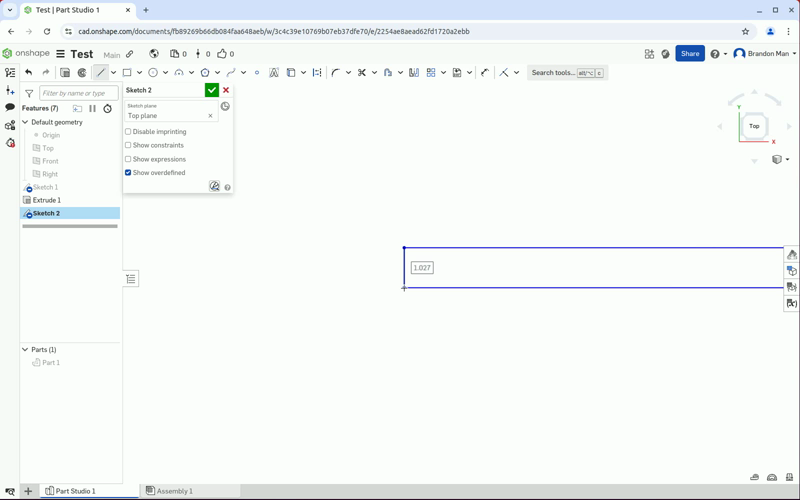
scroll(-6)
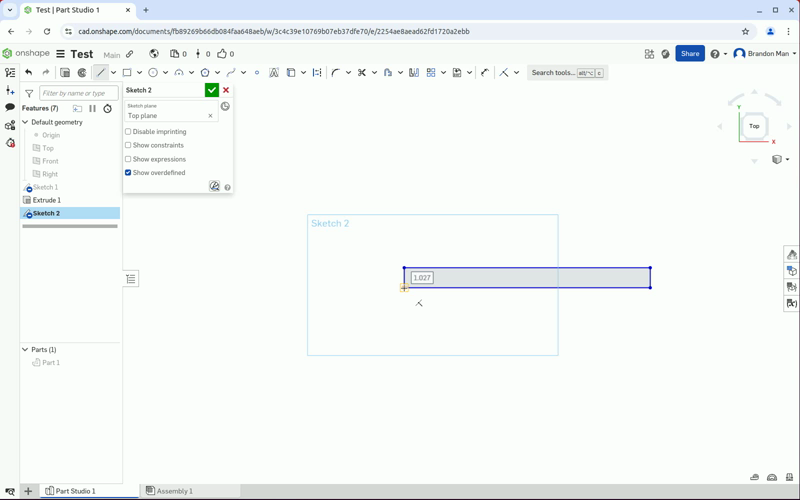
scroll(-6)
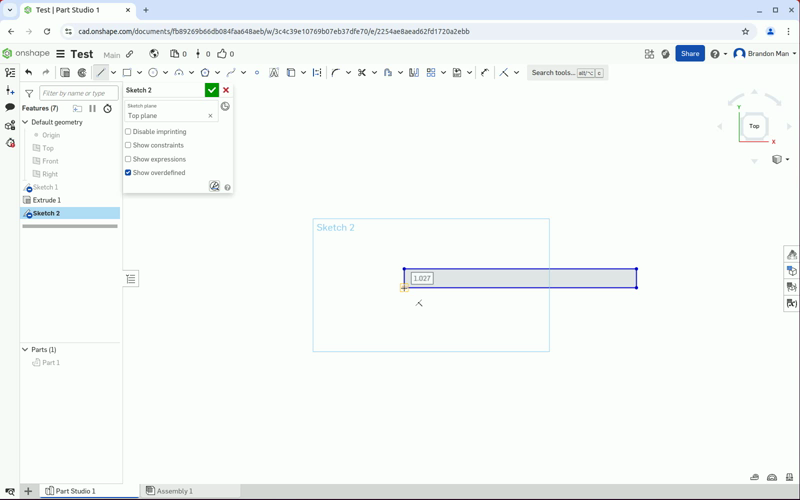
scroll(-6)
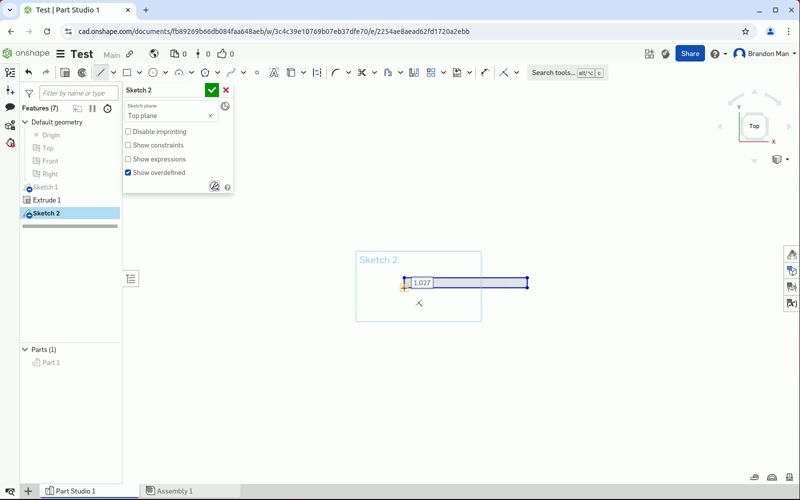
scroll(-6)
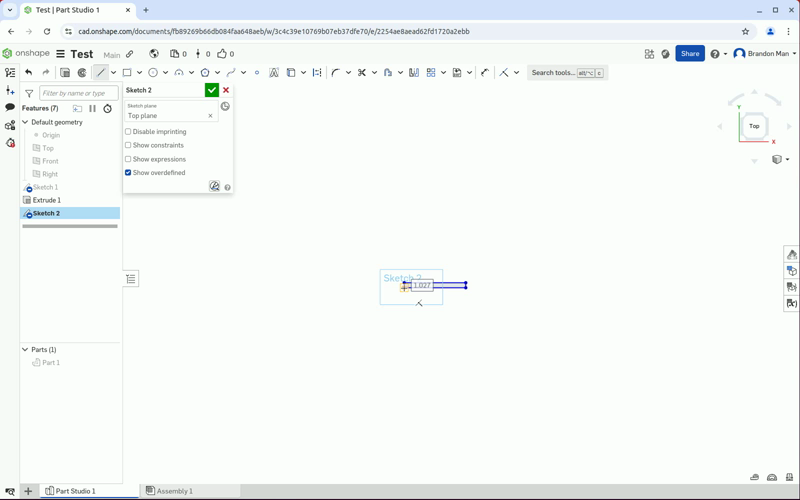
key(esc)
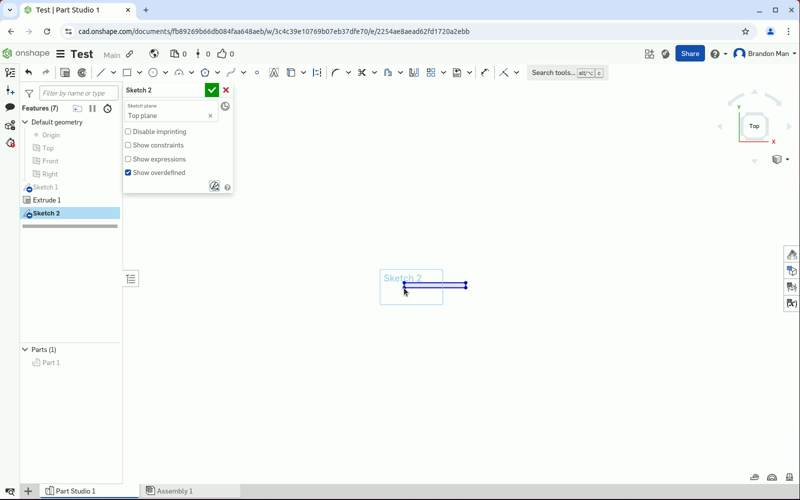
mouse_move(441, 284)
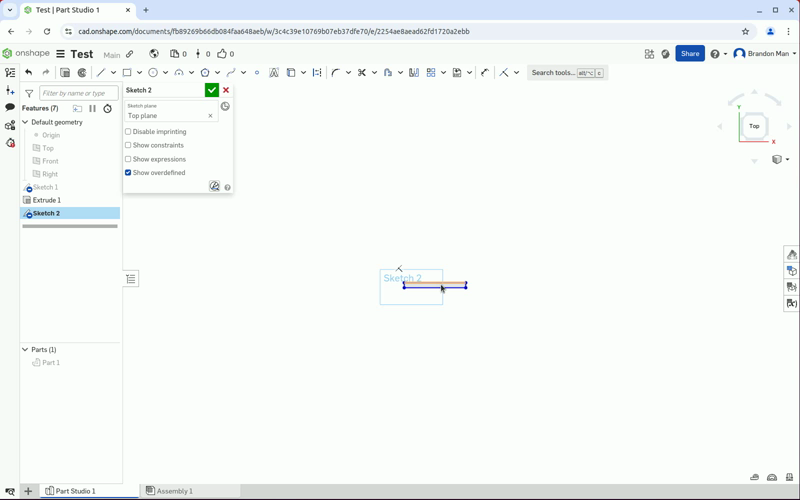
scroll(6)
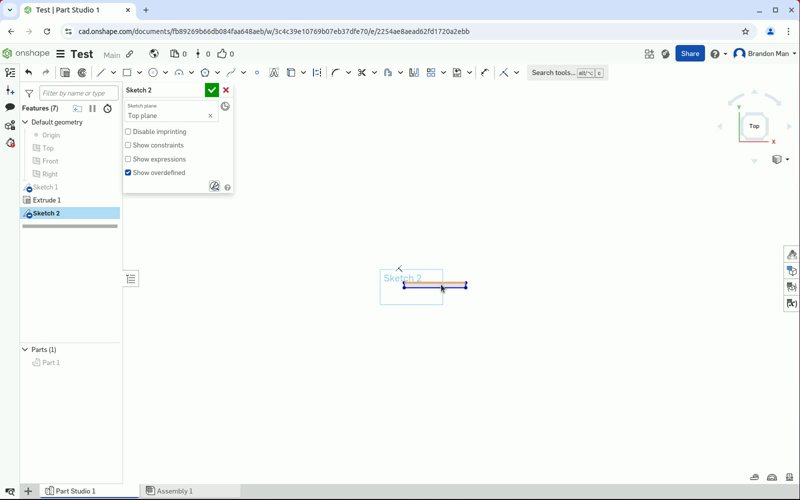
scroll(6)
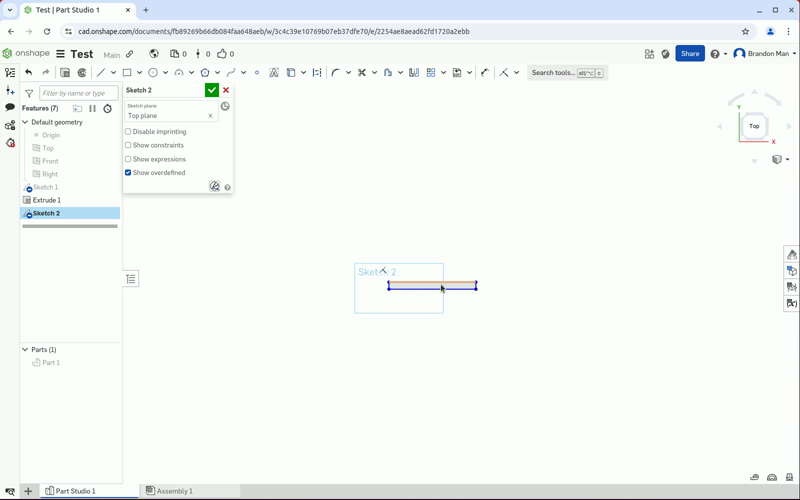
scroll(6)
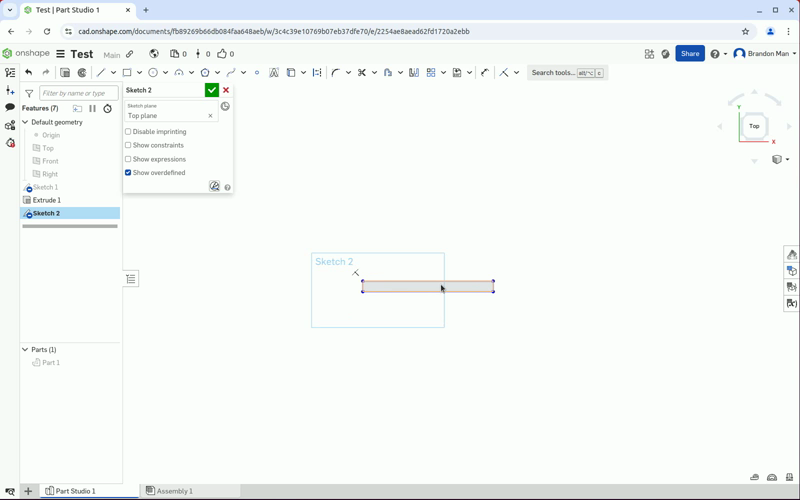
scroll(6)
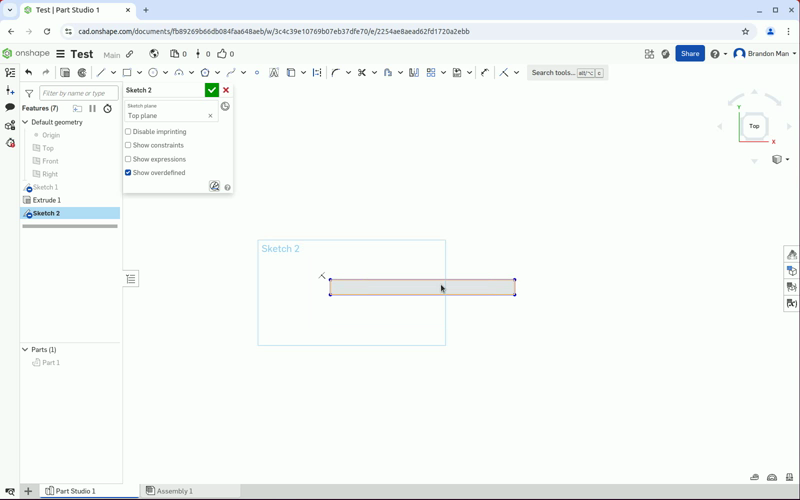
scroll(6)
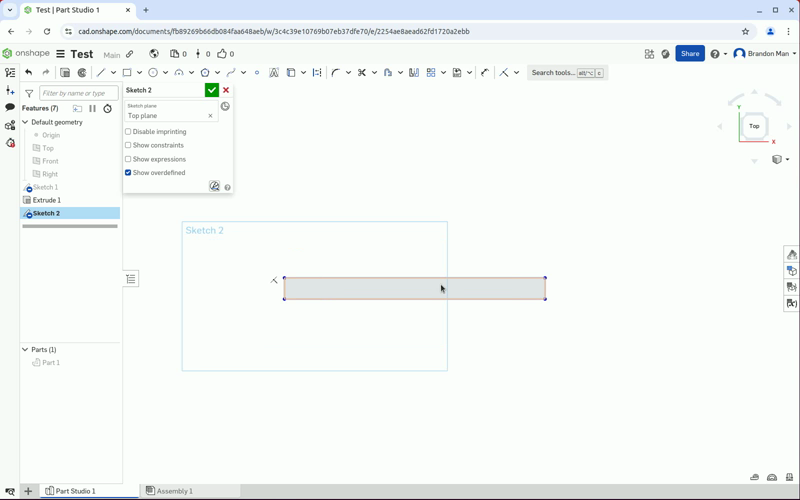
scroll(6)
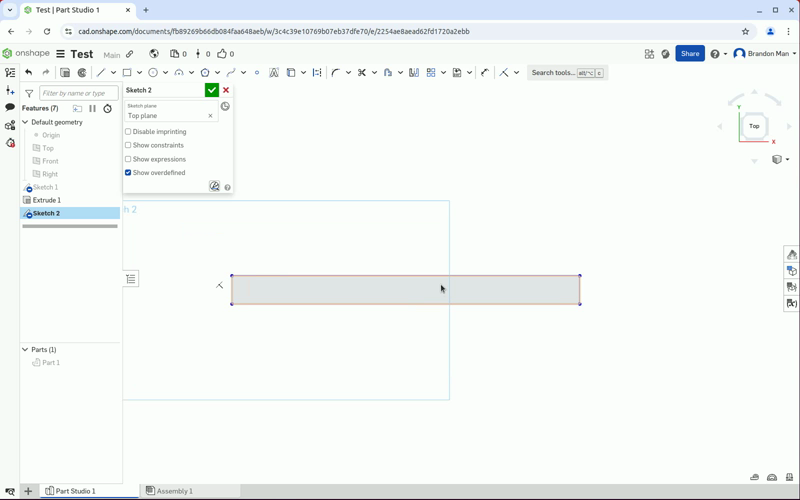
scroll(6)
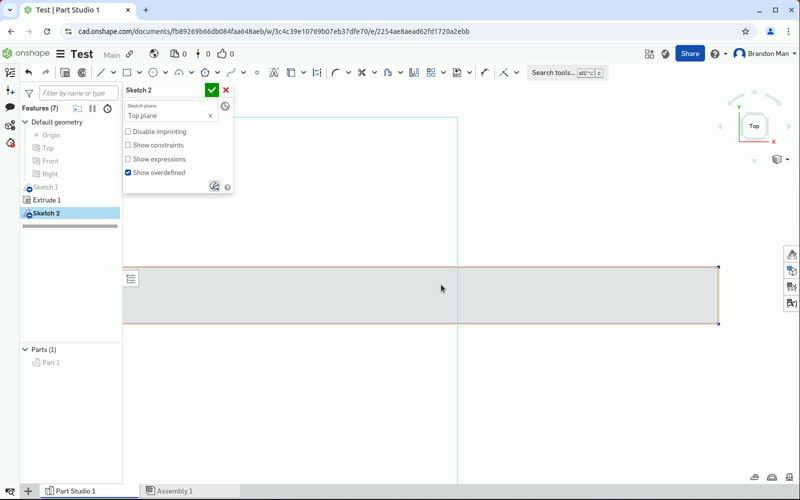
click(441, 284)
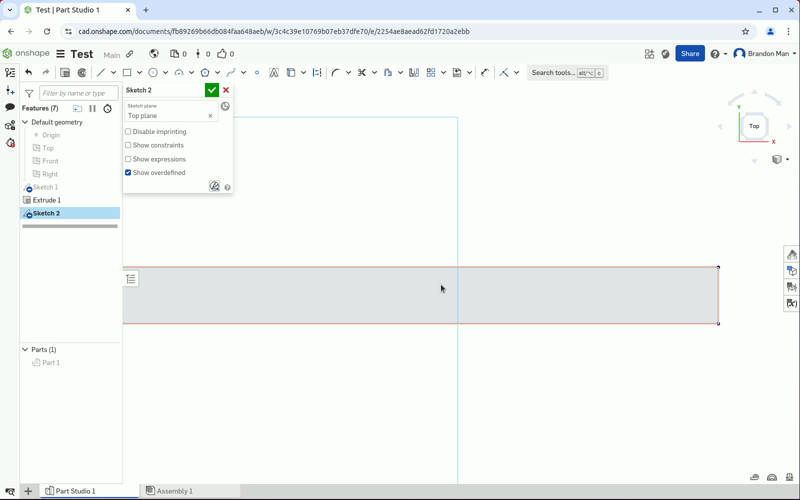
scroll(-6)
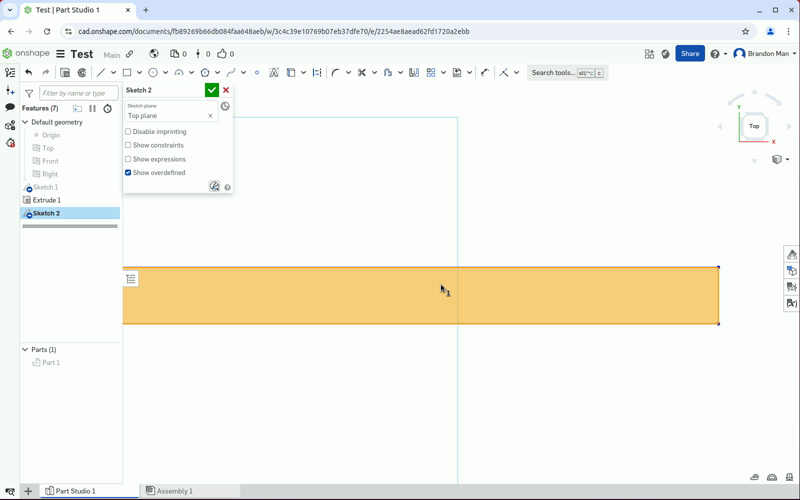
scroll(-6)
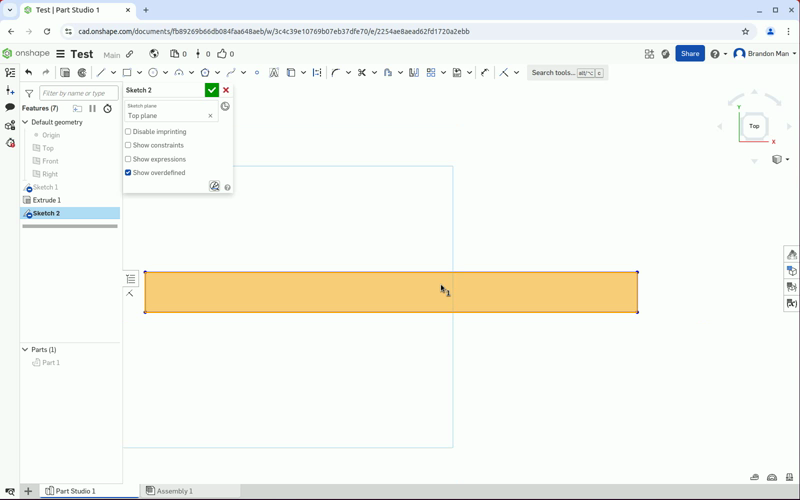
scroll(-6)
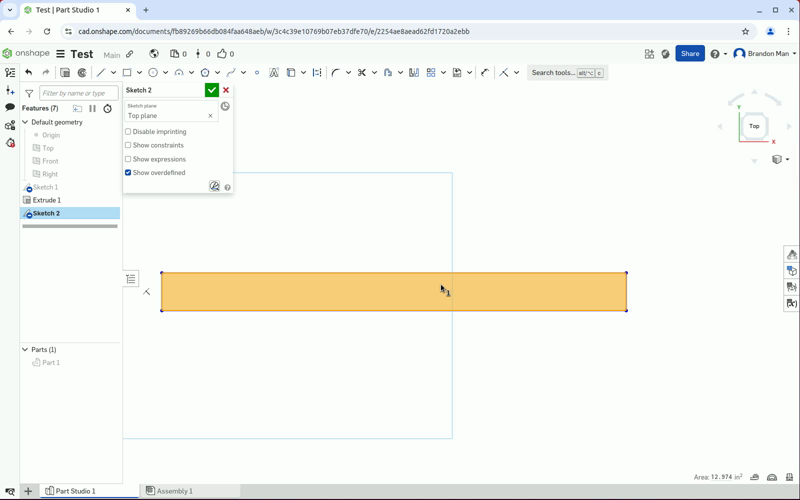
scroll(-6)
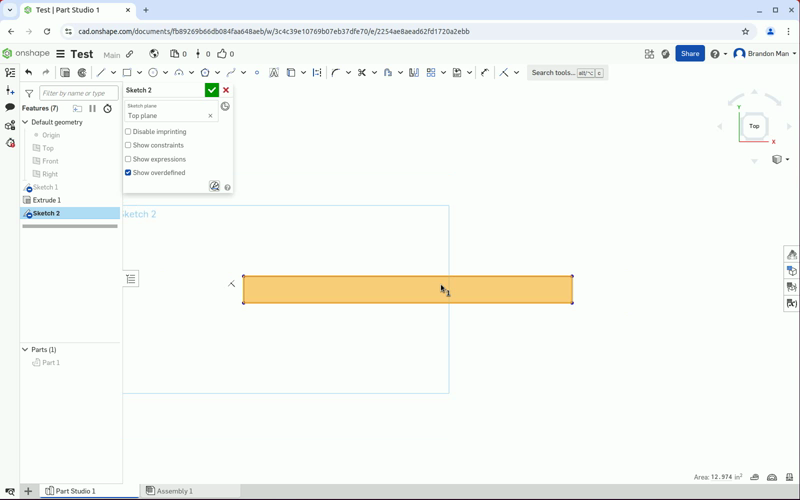
scroll(-6)
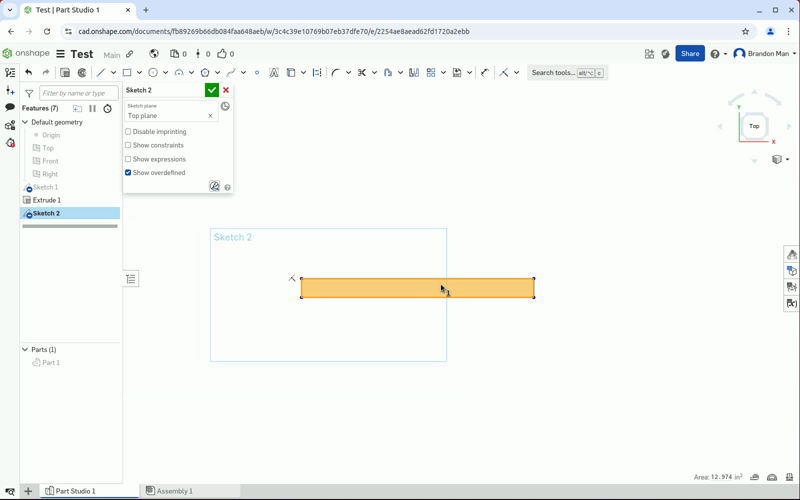
scroll(-6)
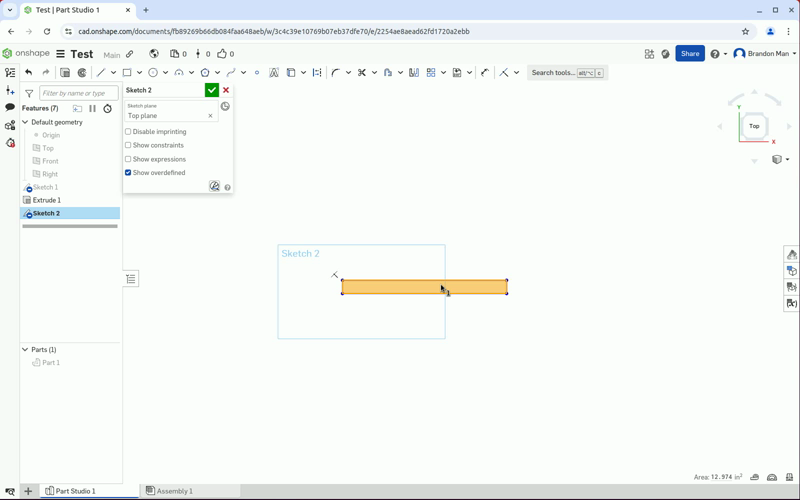
scroll(-6)
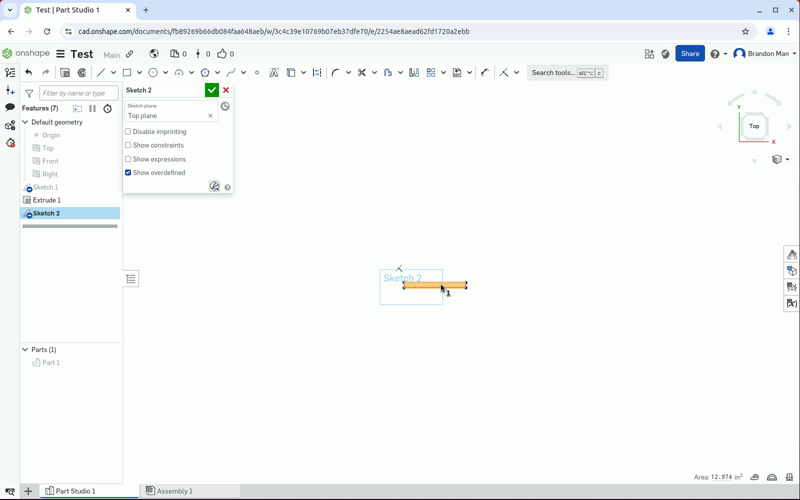
mouse_move(73, 352)
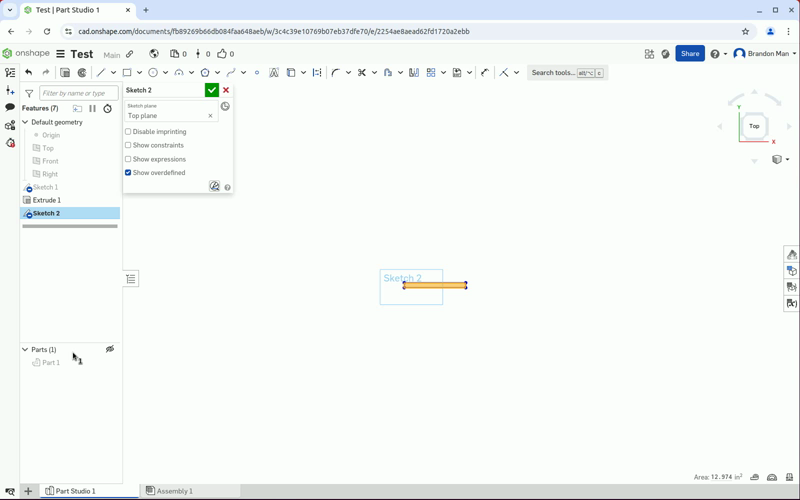
key(shift+y)
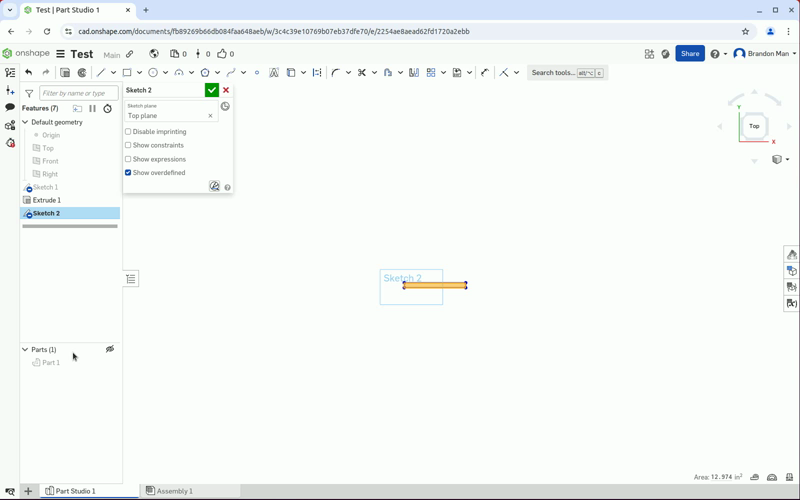
key(shift+e)
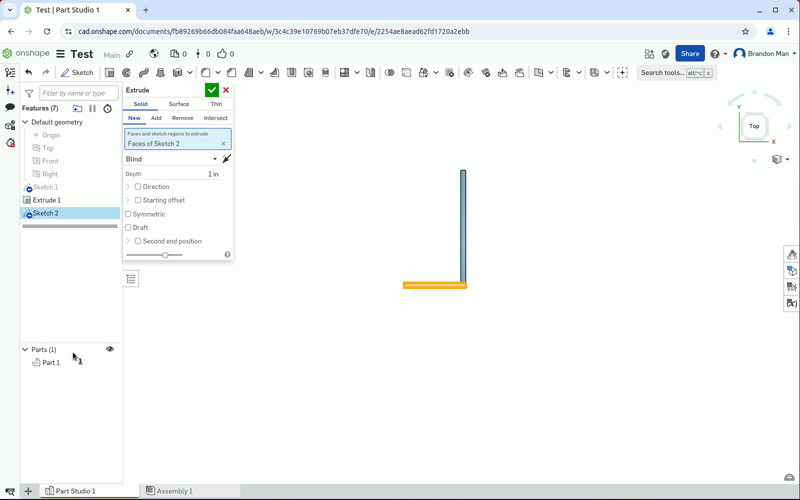
mouse_move(143, 106)
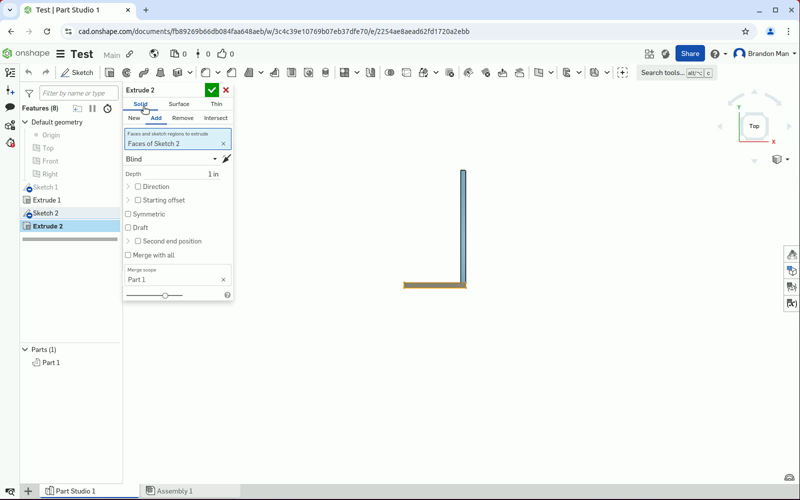
click(143, 106)
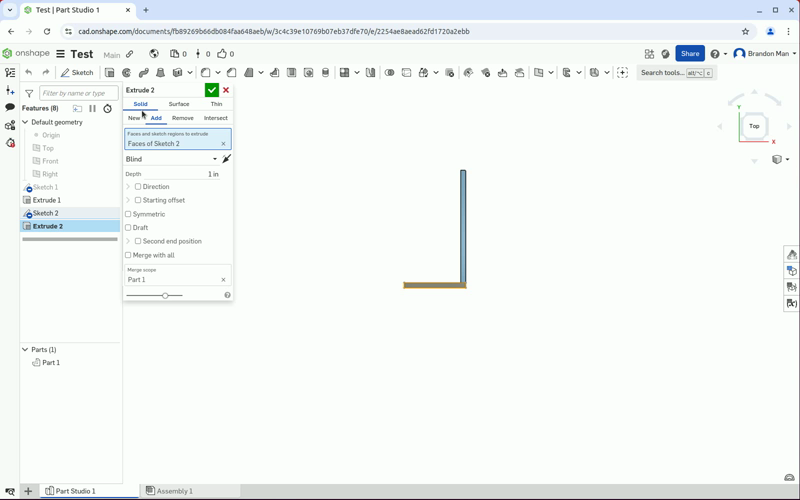
mouse_move(137, 120)
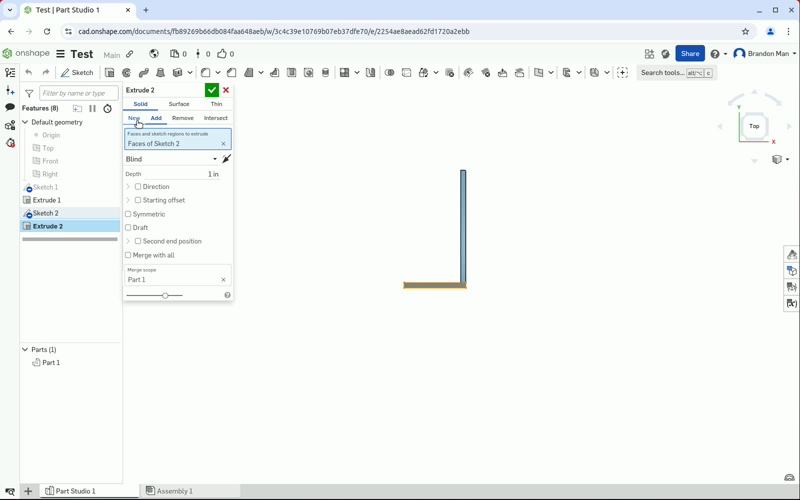
click(137, 120)
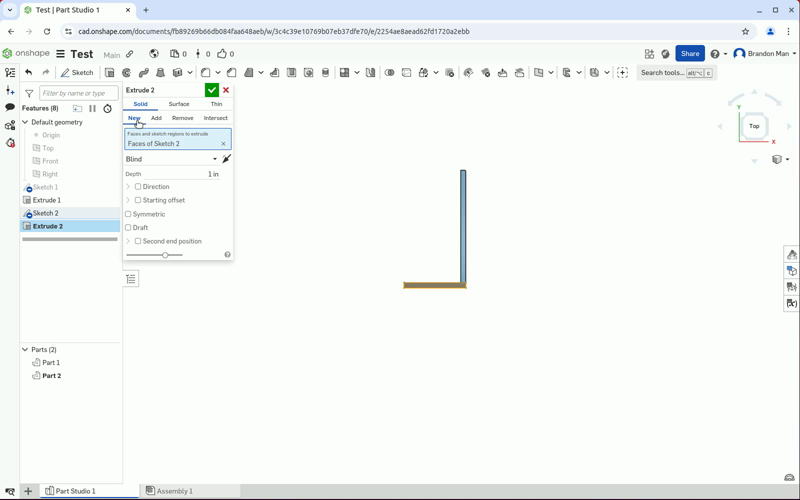
key(tab, 4)
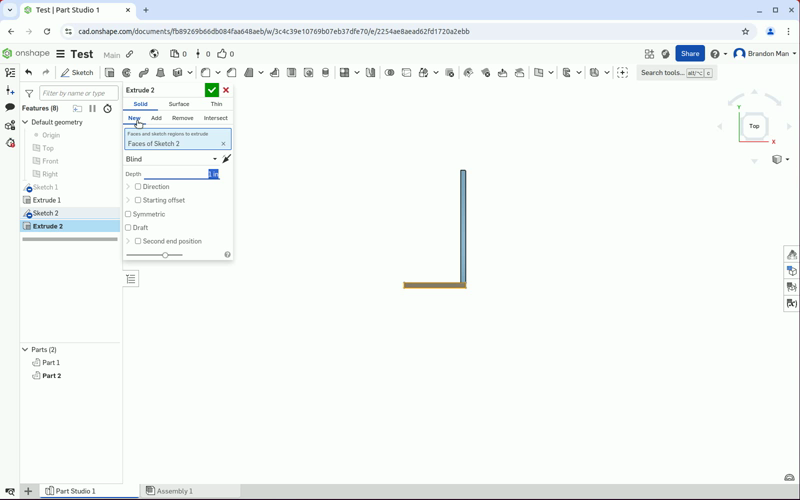
text(1.926)
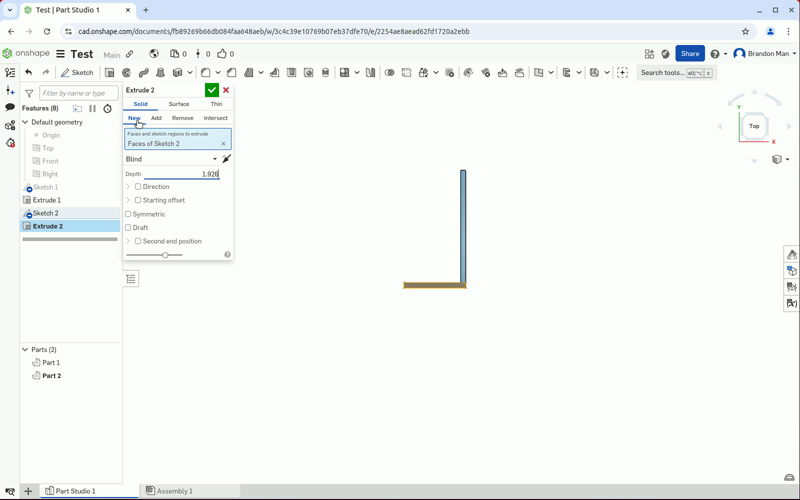
key(enter)
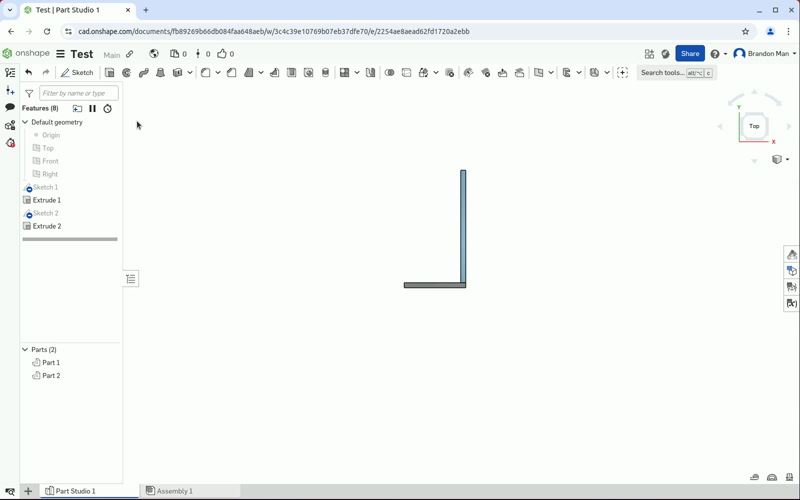
key(shift+h)
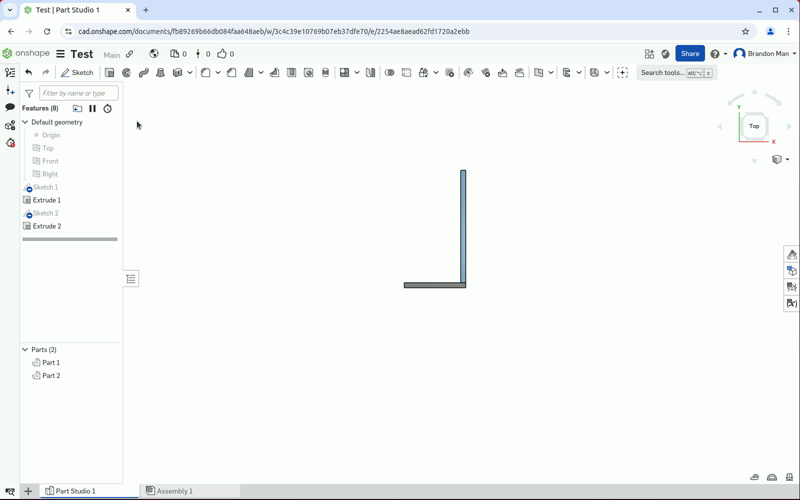
key(shift+h)
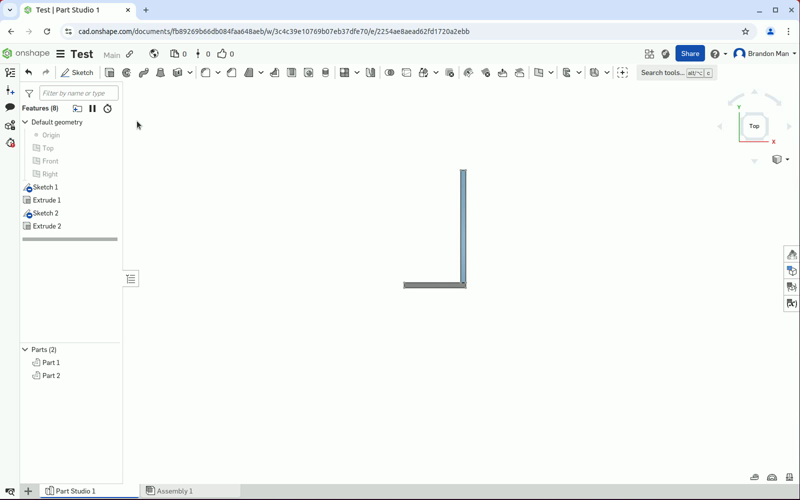
key(shift+7)
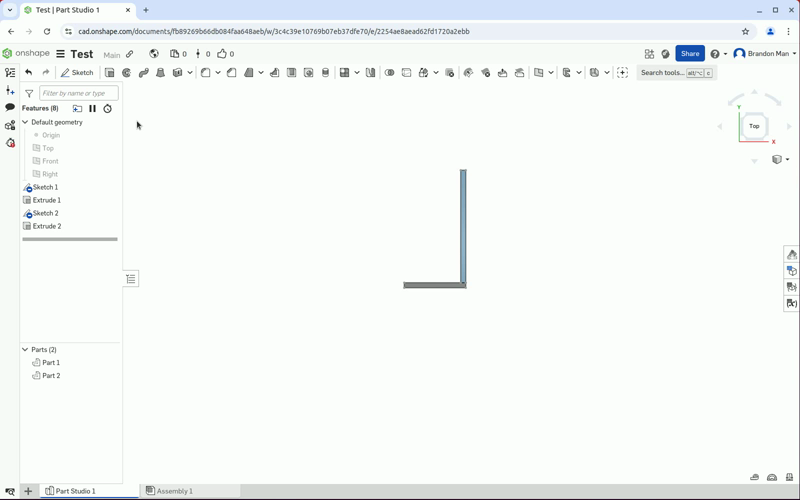
key(up, 3)
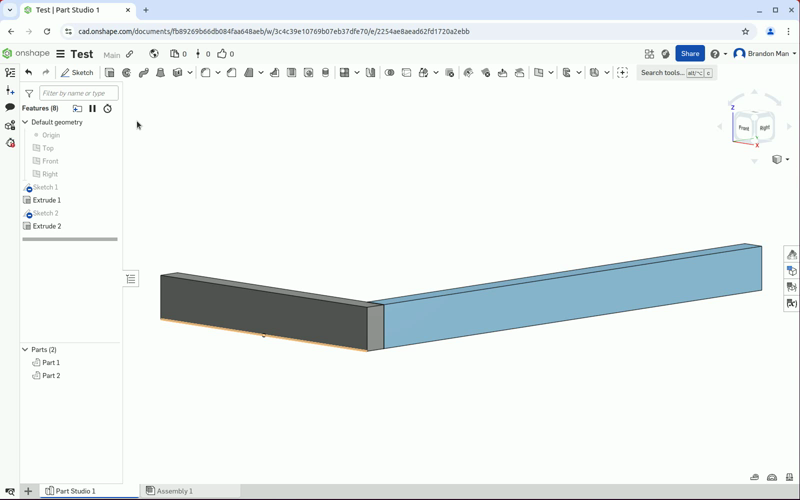
key(left, 3)
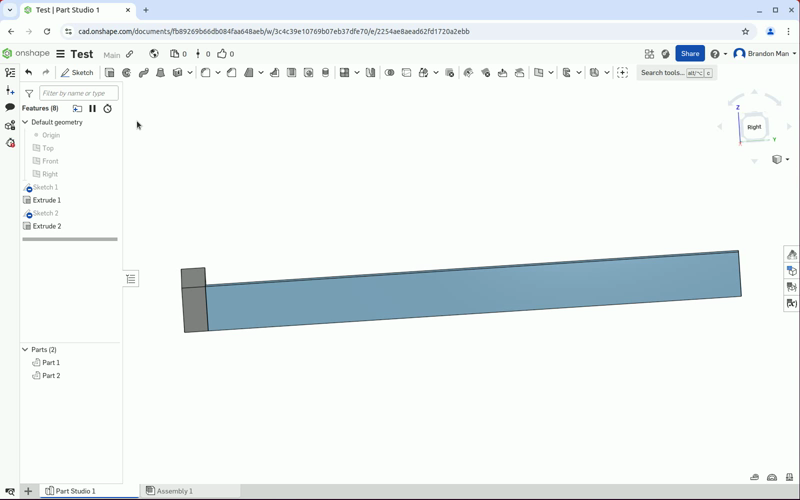
key(right, 3)
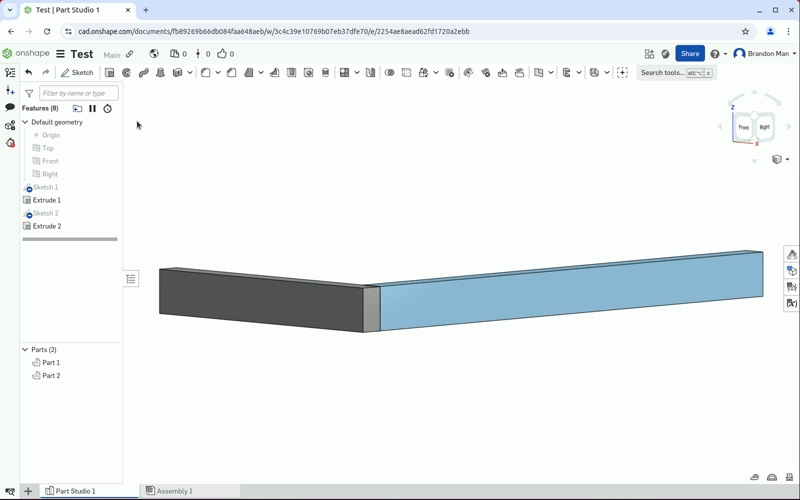
key(down, 3)
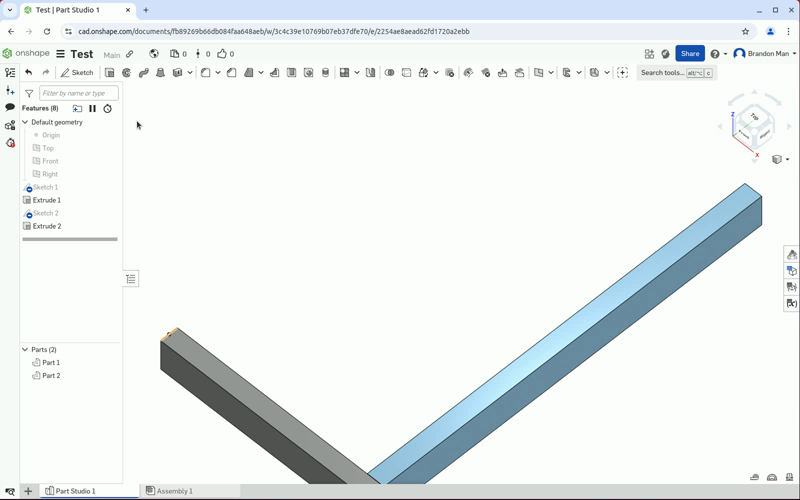
mouse_move(73, 189)
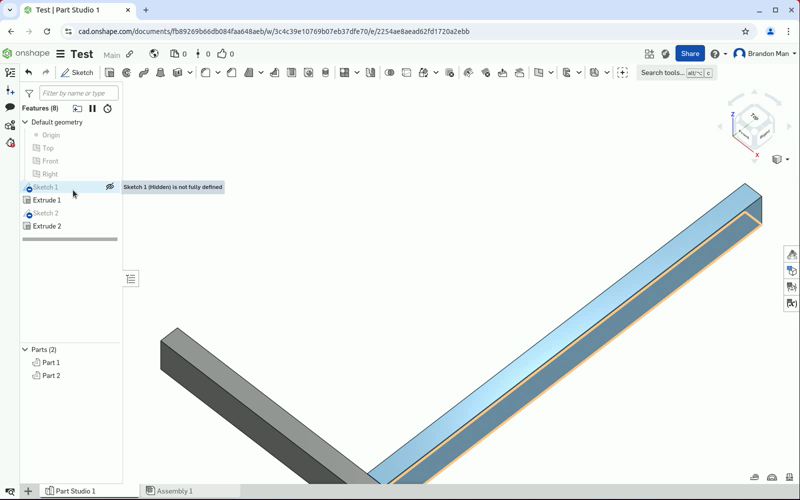
click(73, 189)